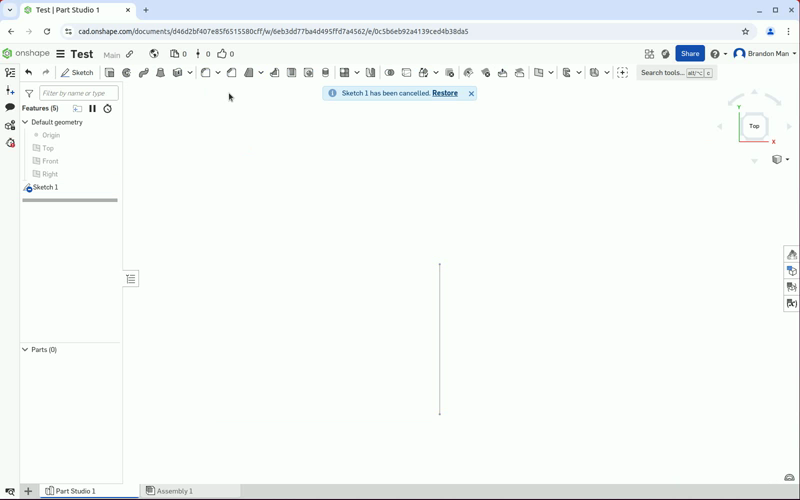
key(shift+h)
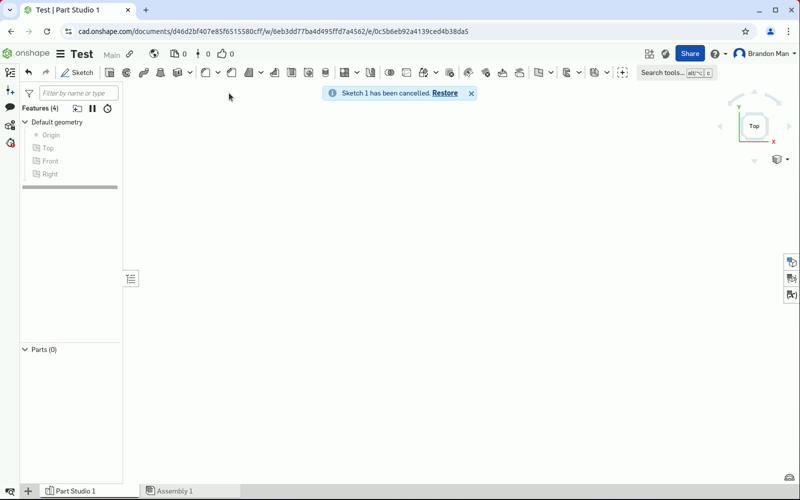
mouse_move(73, 352)
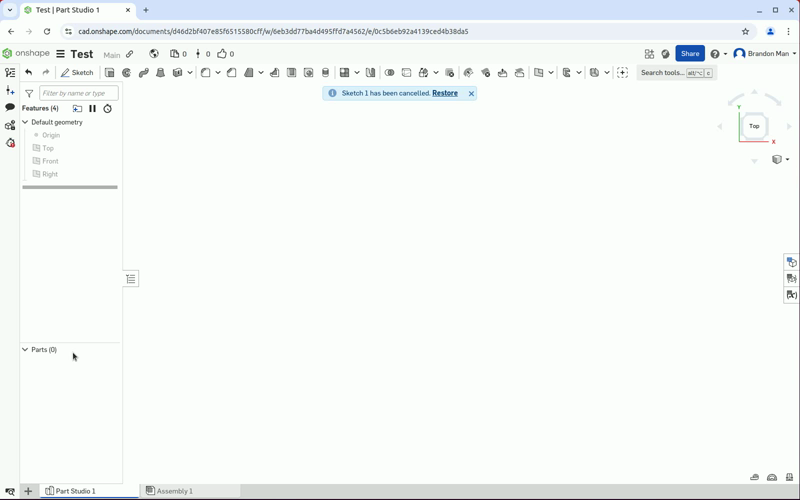
key(y)
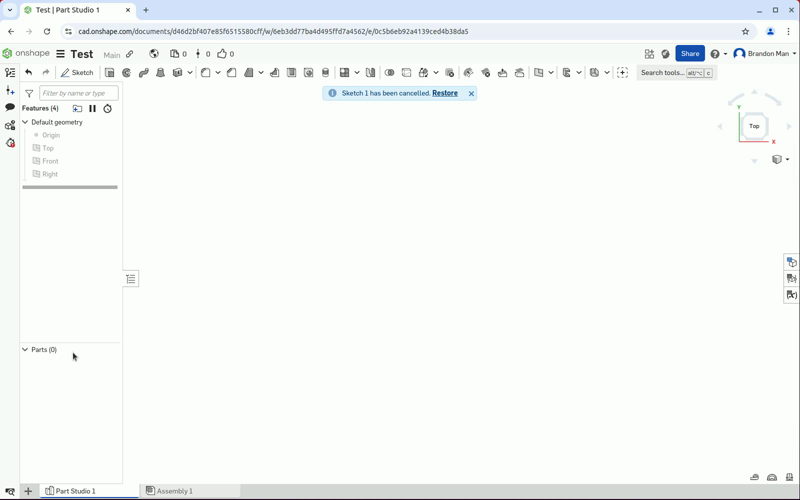
key(shift+p)
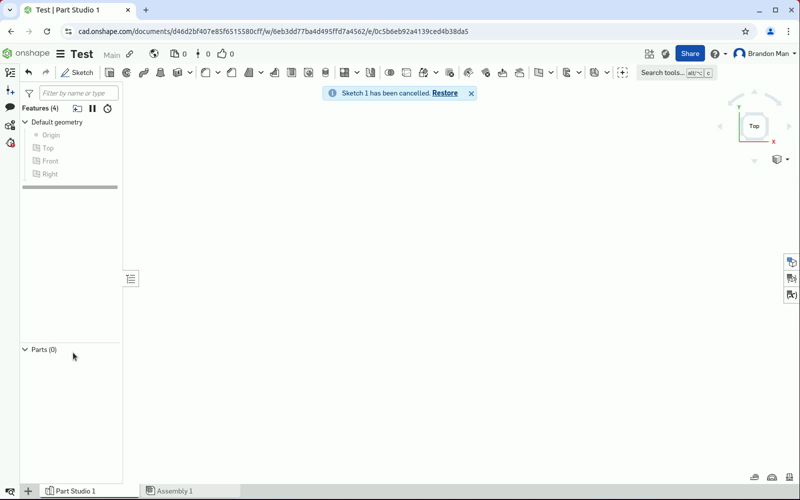
key(space)
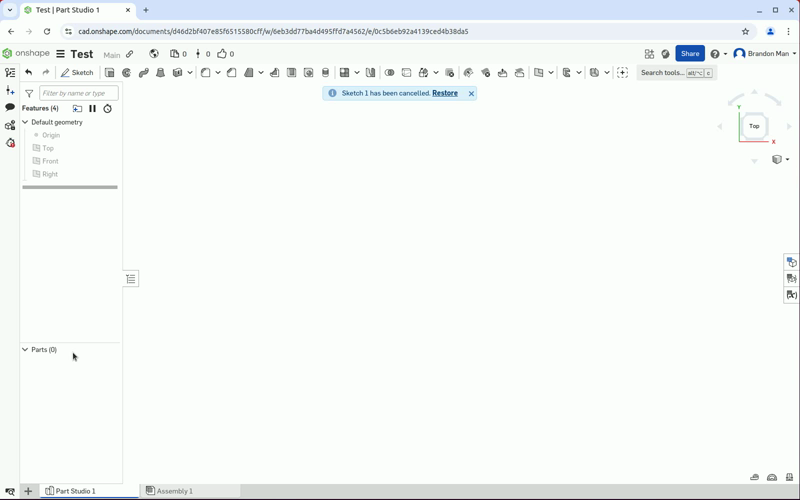
key_down(shift)
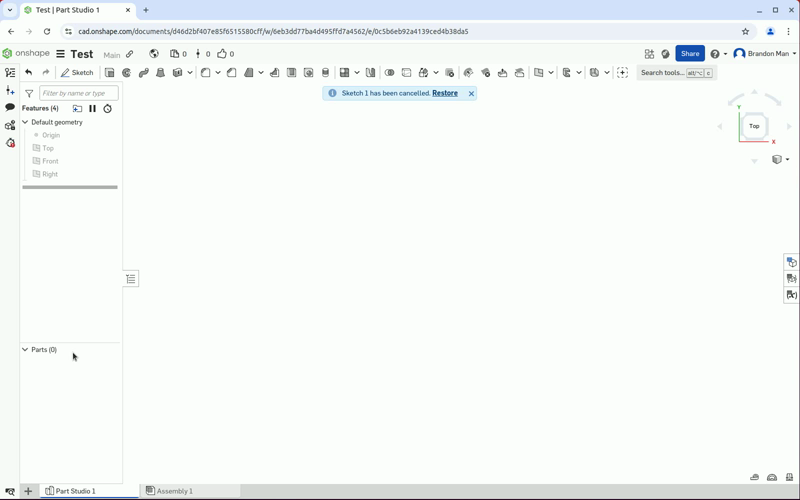
key(up)
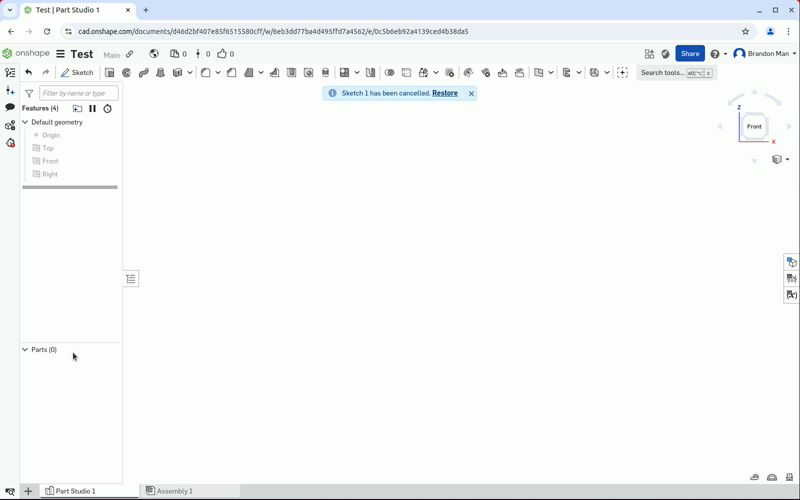
key_up(shift)
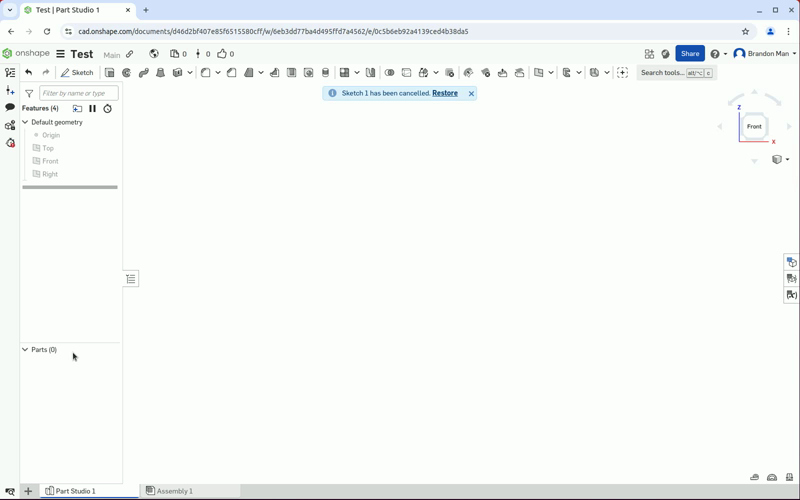
mouse_move(73, 352)
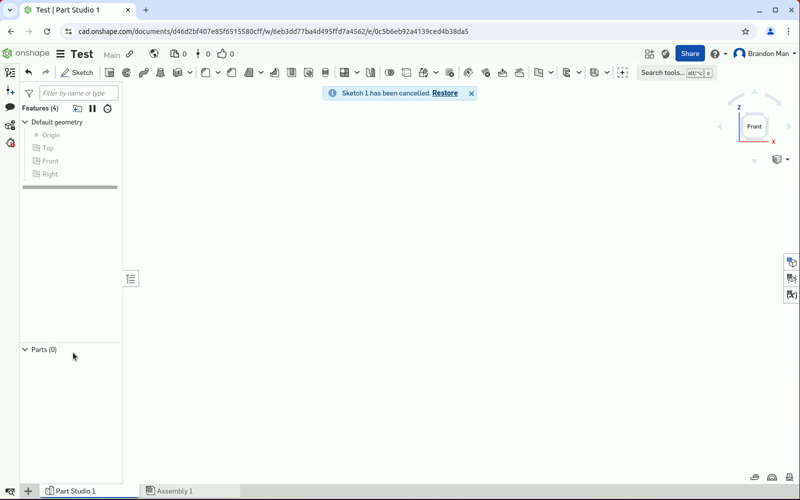
key(shift+y)
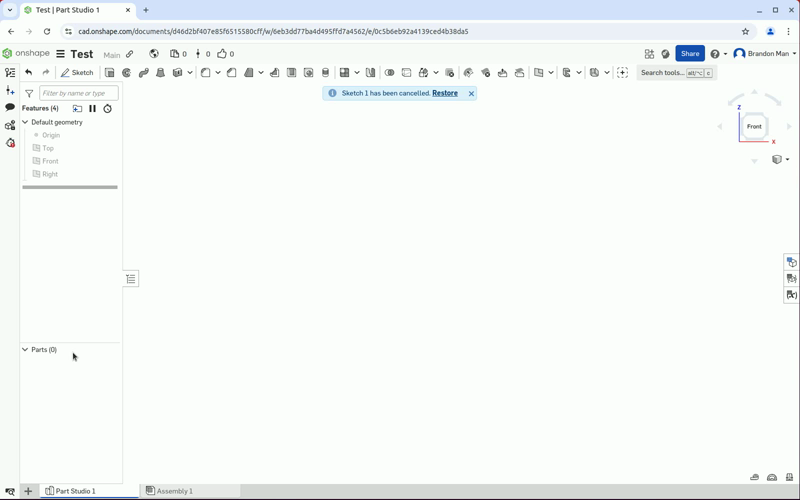
key(shift+s)
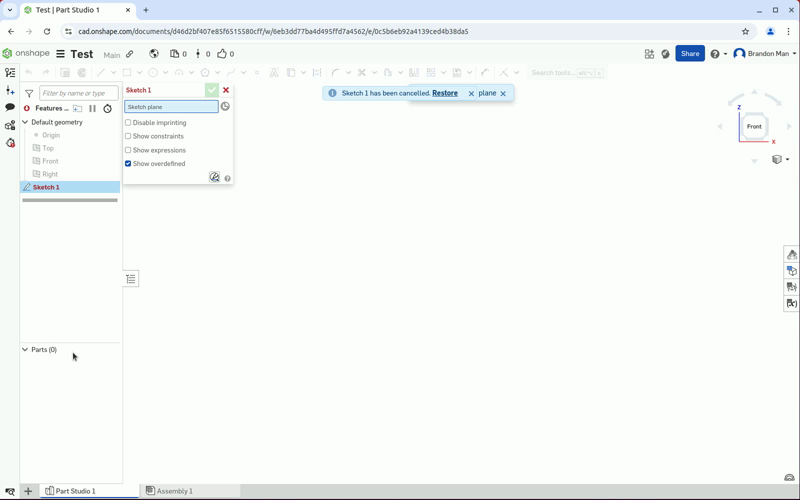
mouse_move(73, 163)
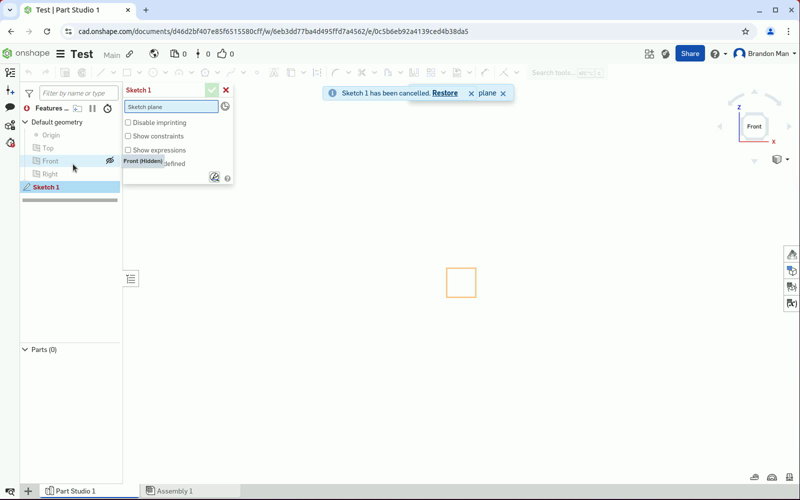
click(73, 163)
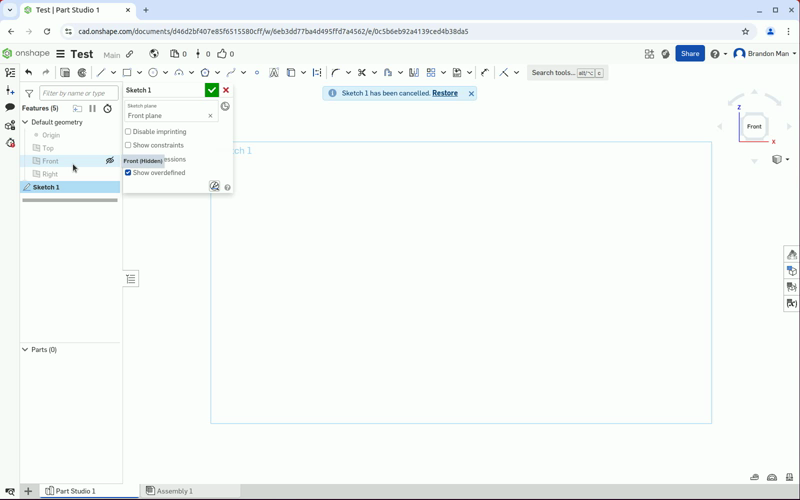
mouse_move(73, 352)
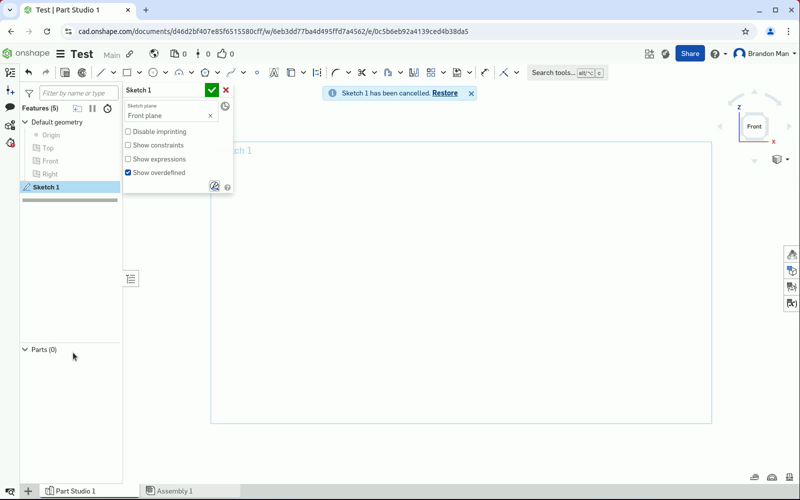
key(y)
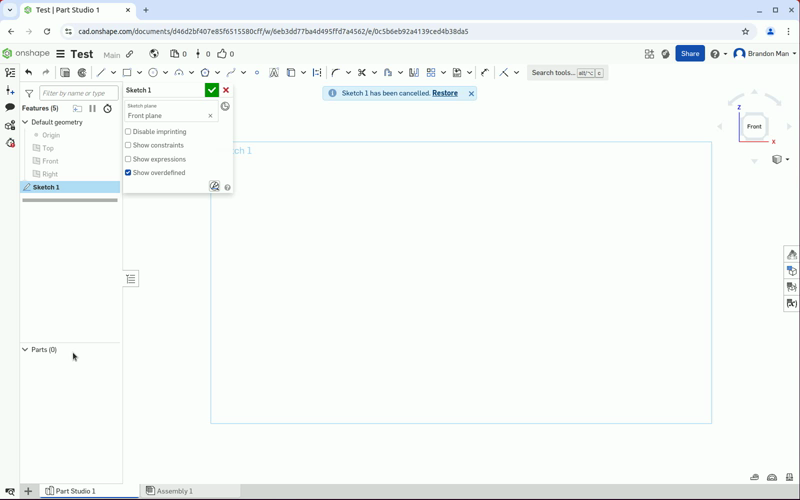
key(c)
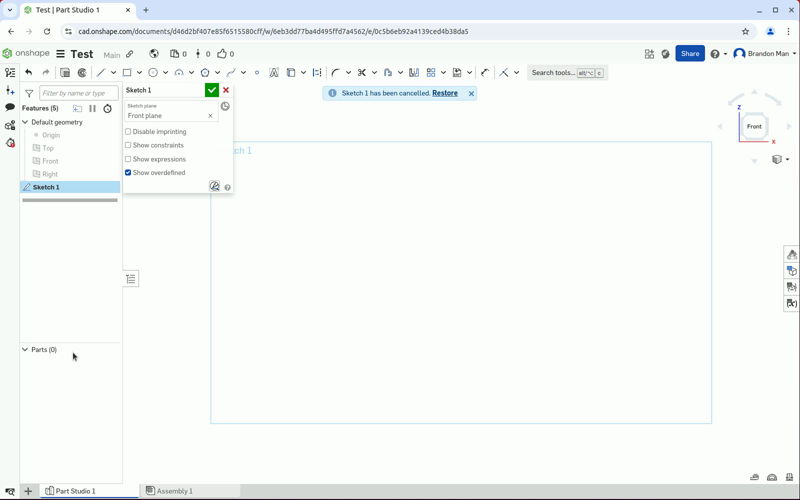
key_down(shift)
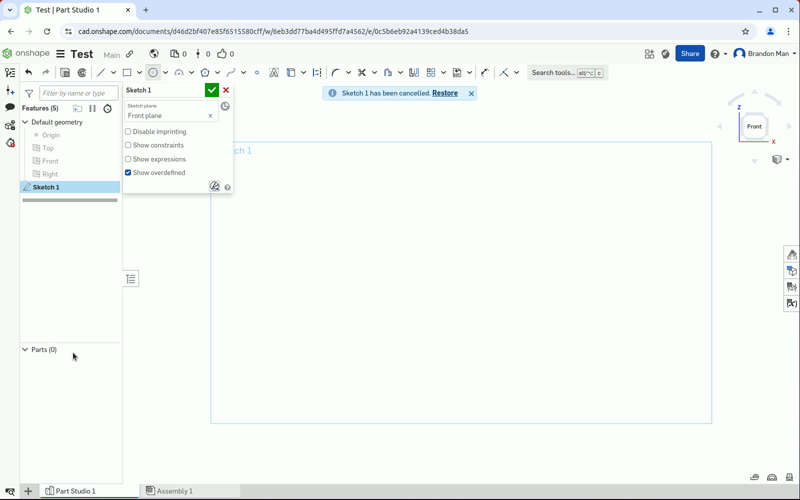
mouse_move(409, 295)
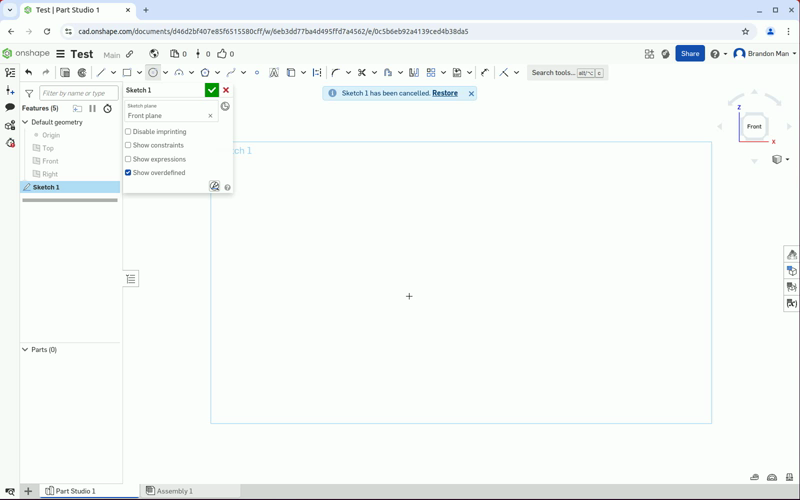
click(409, 295)
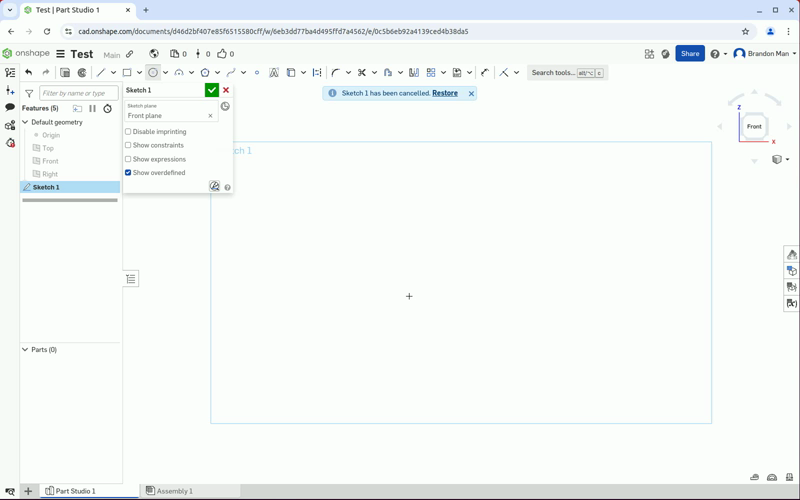
key_up(shift)
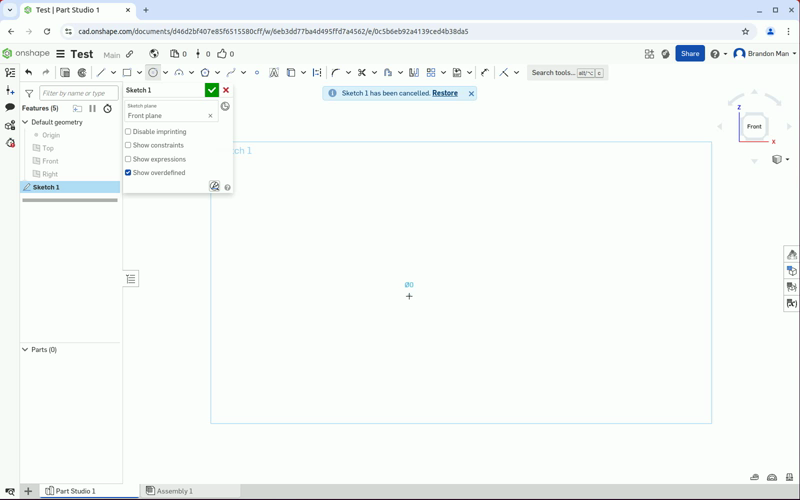
mouse_move(437, 295)
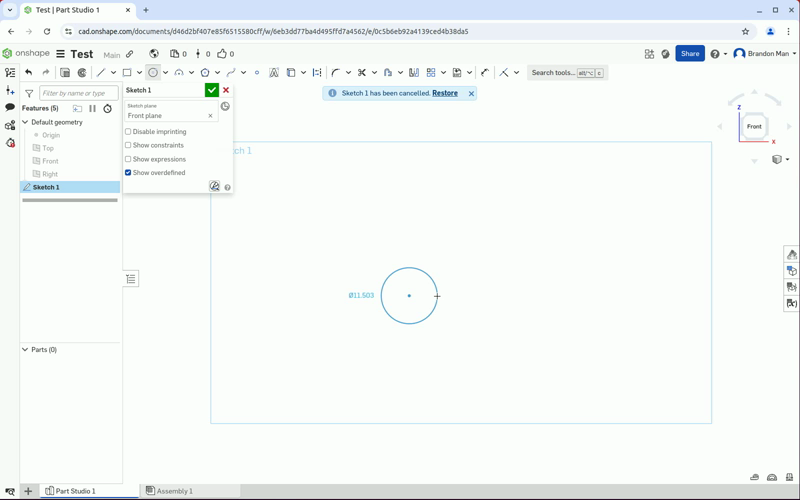
click(437, 295)
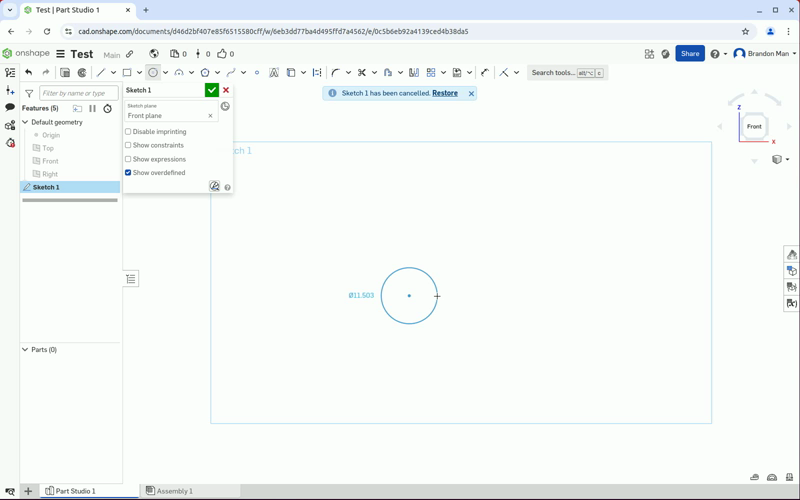
key(esc)
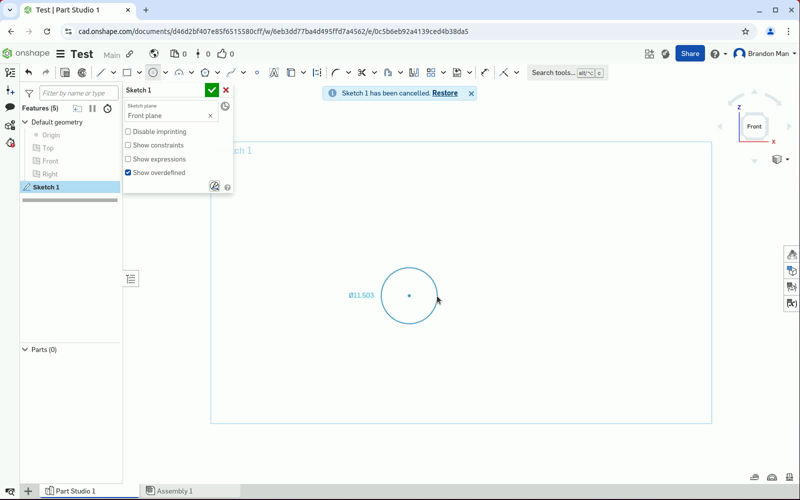
mouse_move(422, 318)
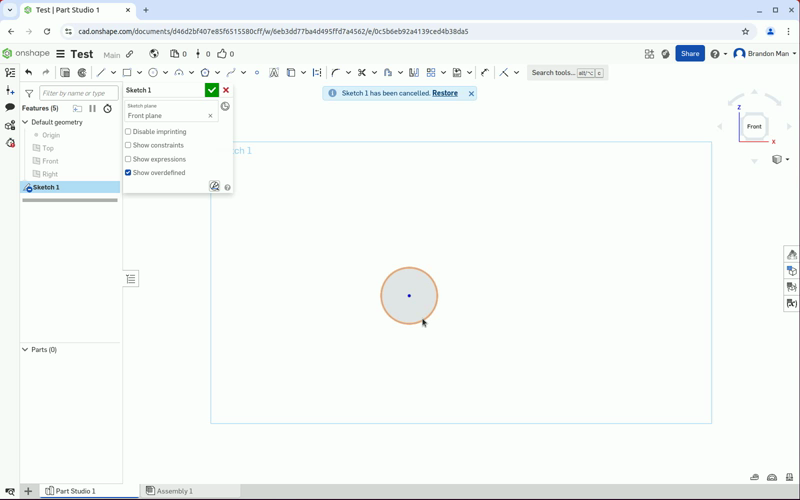
click(422, 318)
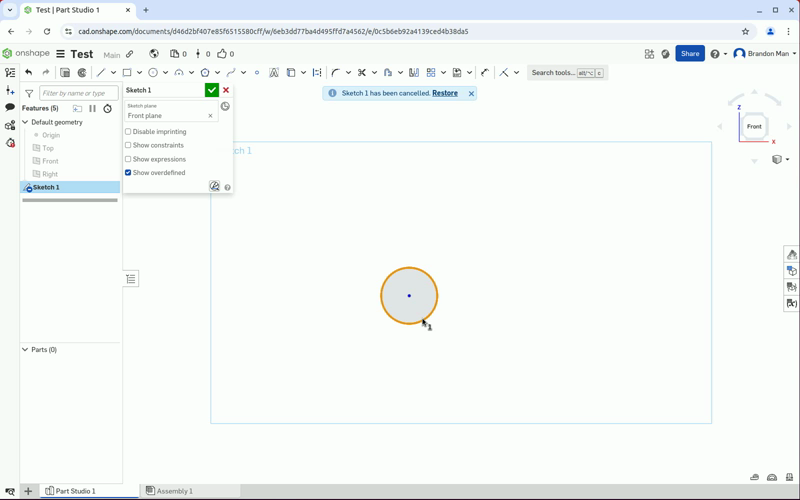
mouse_move(73, 352)
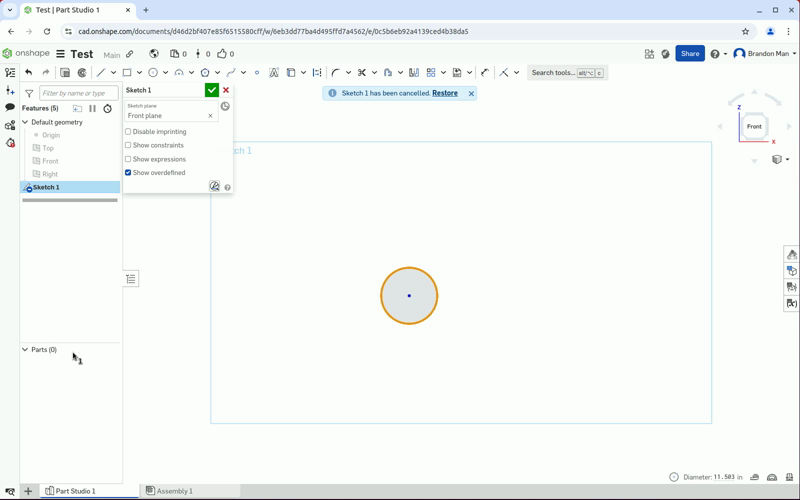
key(shift+y)
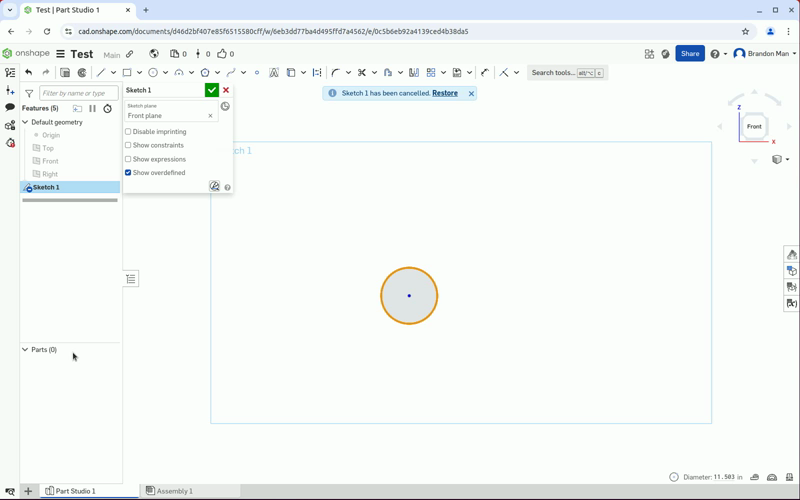
key(shift+e)
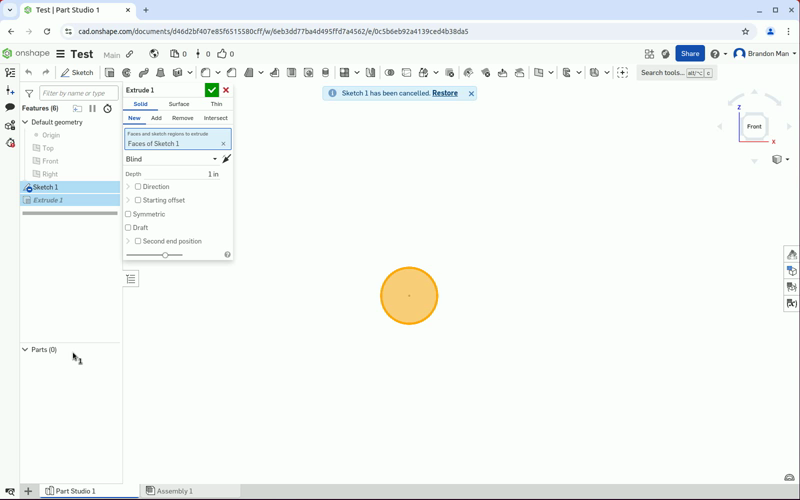
mouse_move(143, 106)
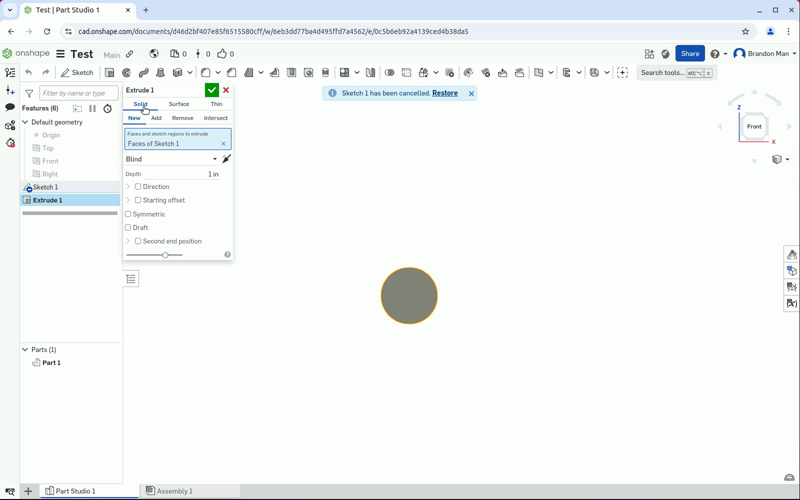
click(143, 106)
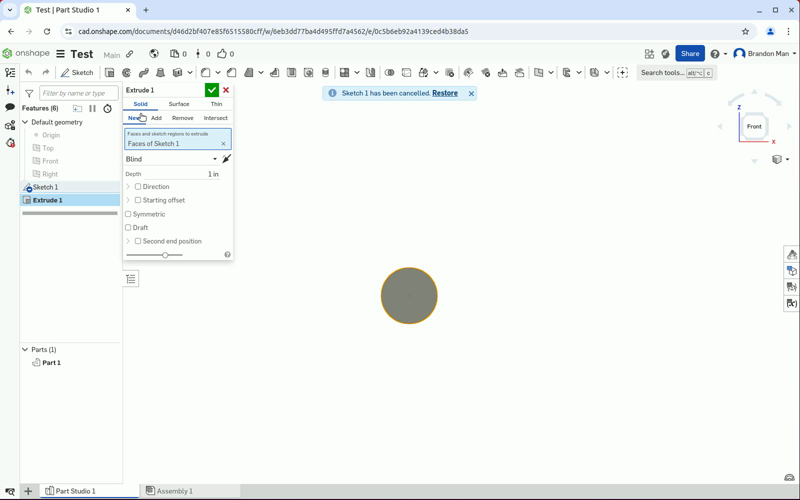
mouse_move(137, 120)
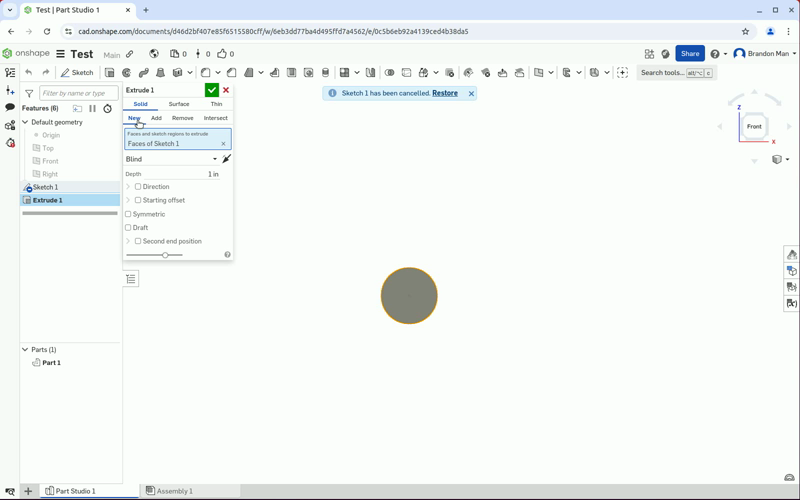
click(137, 120)
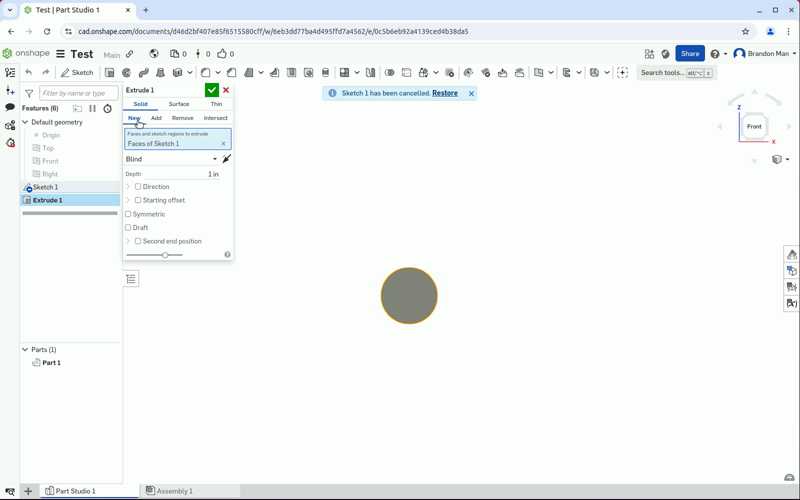
key(tab, 4)
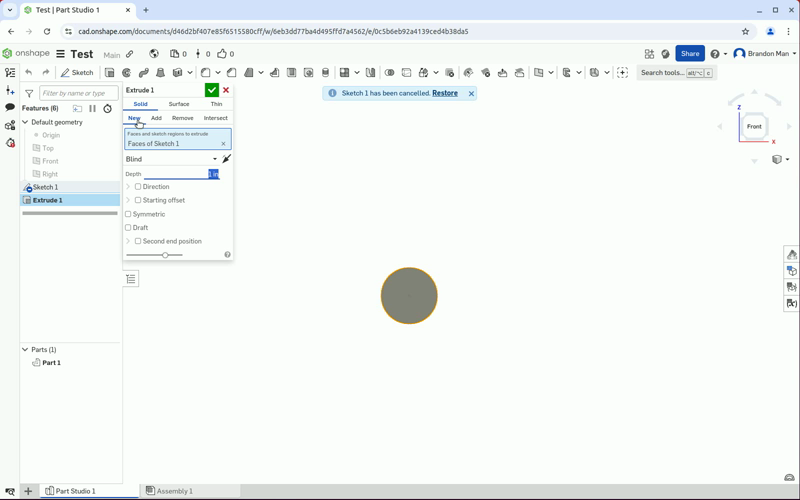
text(4.574)
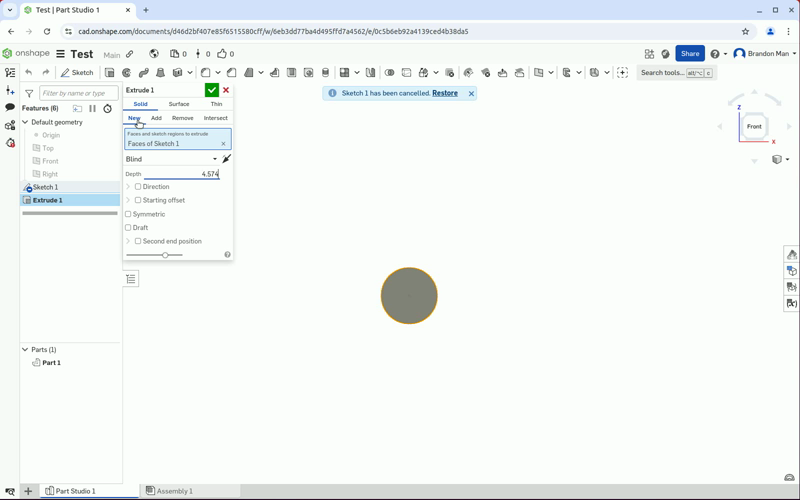
key(enter)
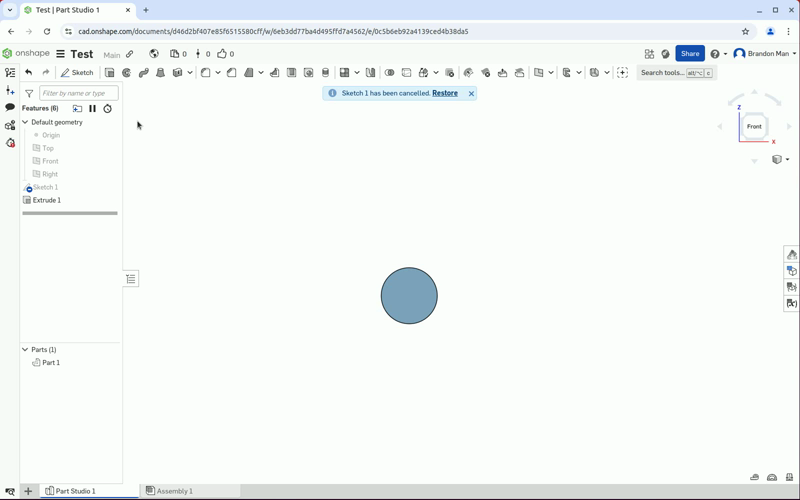
key(shift+h)
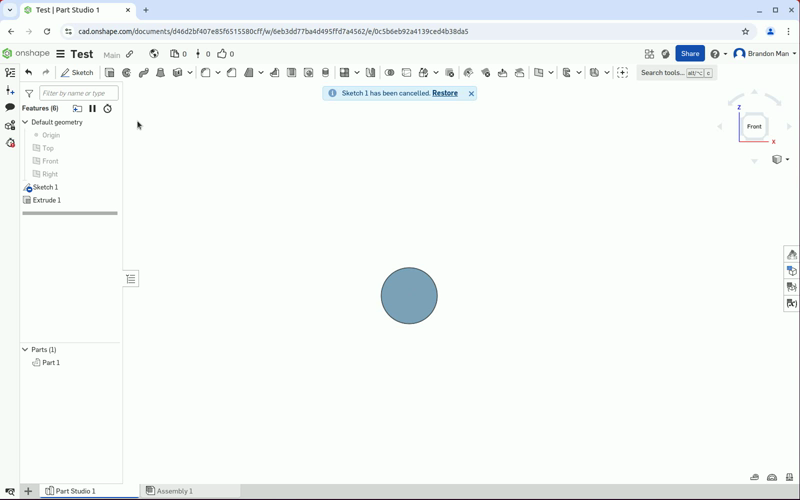
key(shift+h)
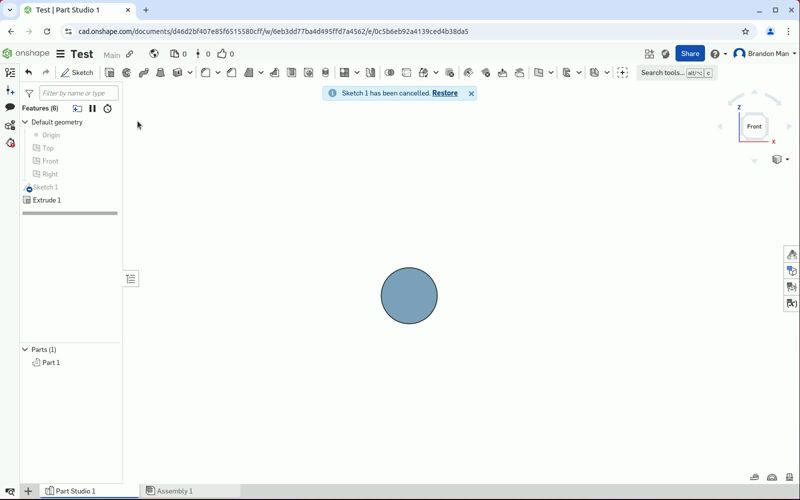
mouse_move(73, 189)
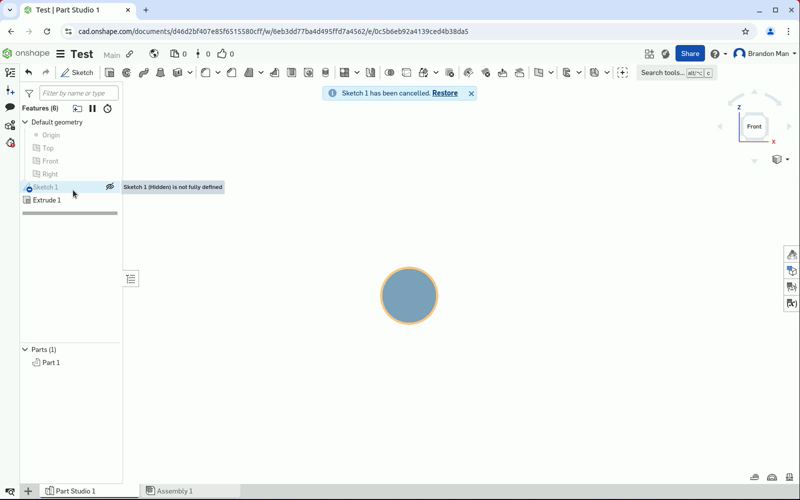
click(73, 189)
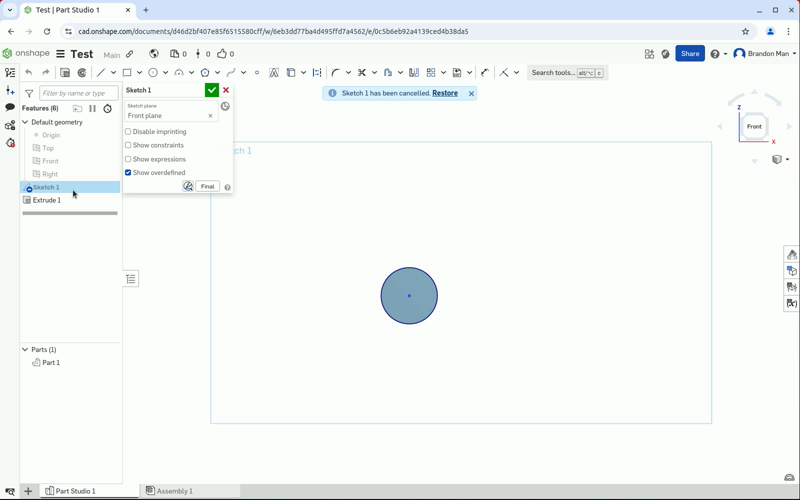
mouse_move(229, 92)
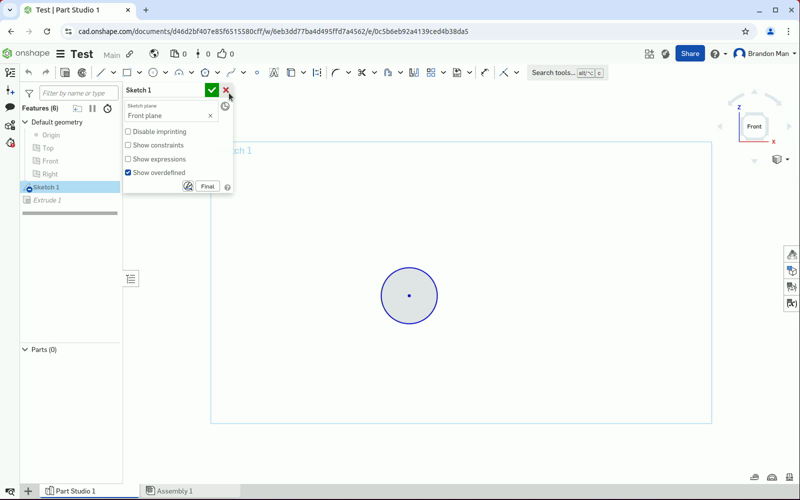
click(229, 92)
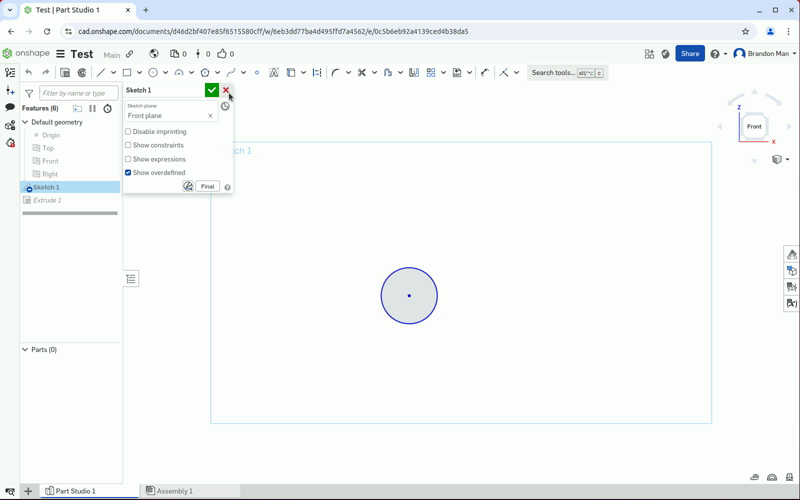
key(shift+s)
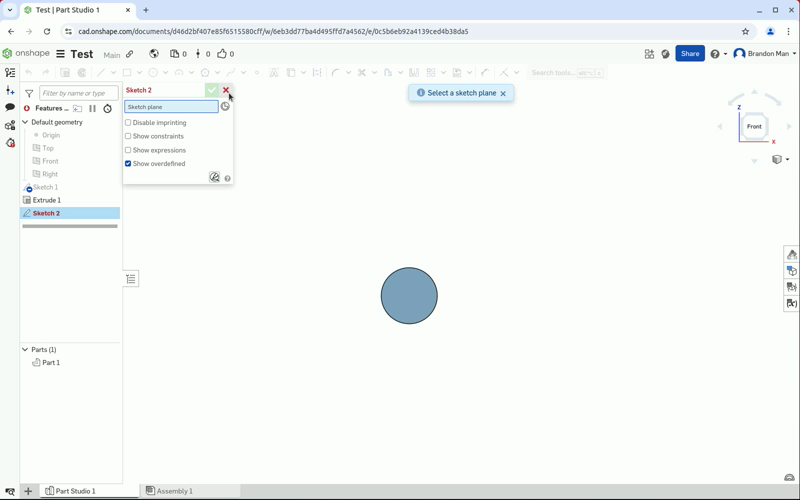
mouse_move(73, 163)
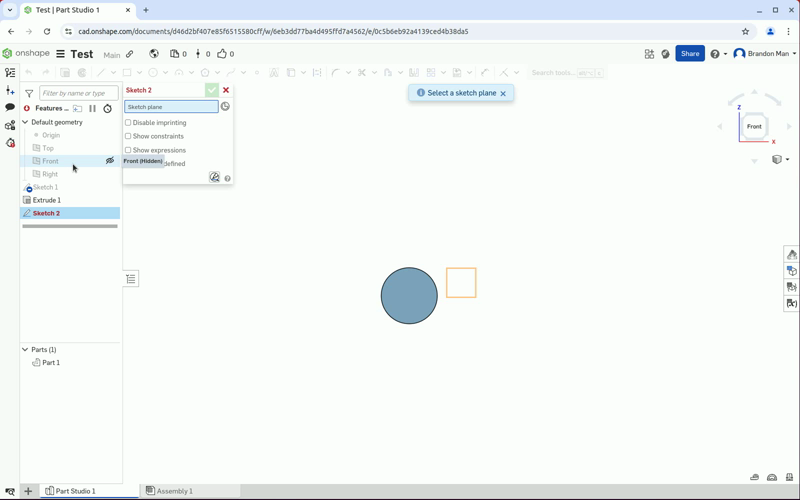
click(73, 163)
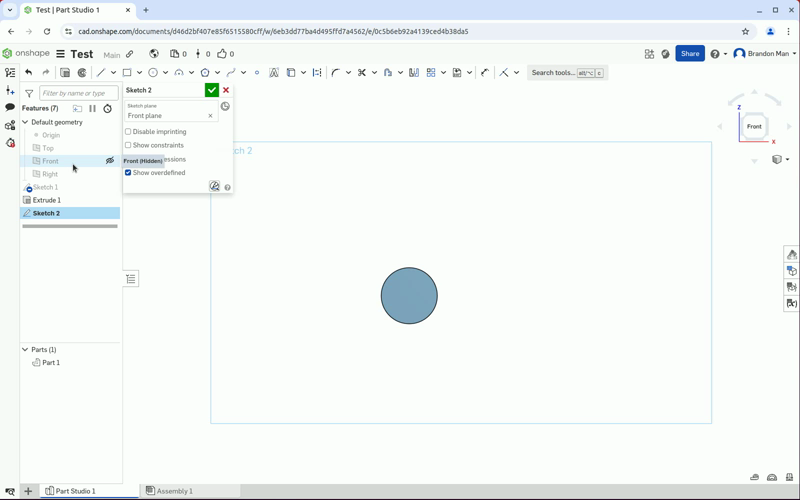
mouse_move(73, 352)
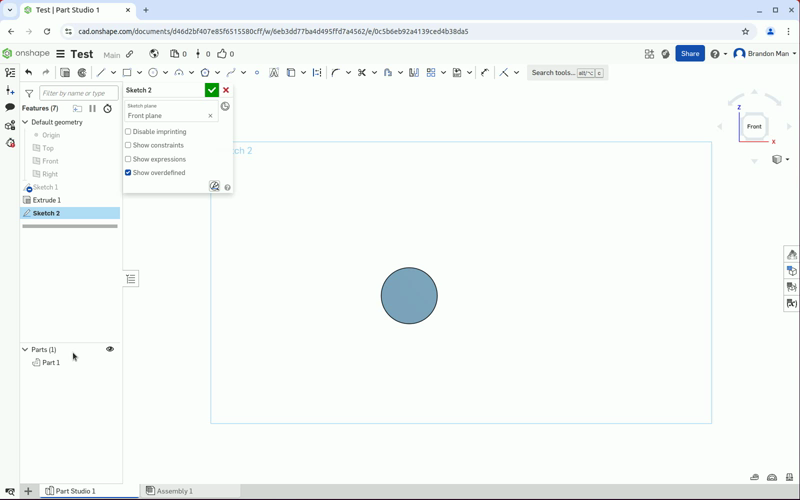
key(y)
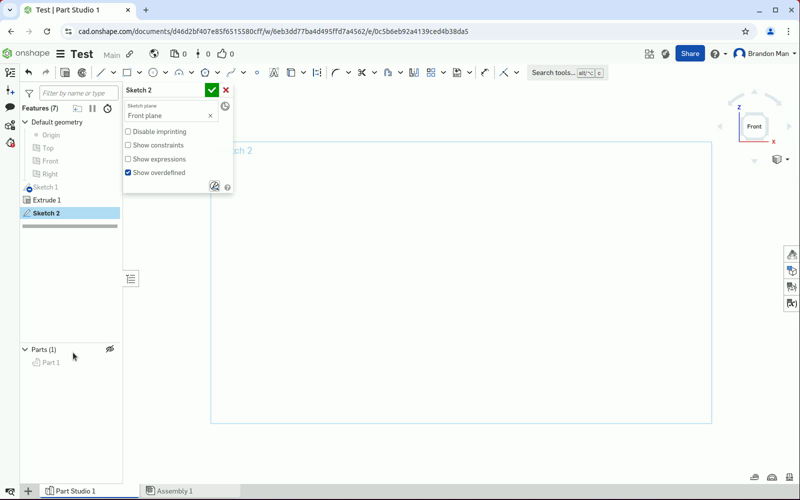
key(c)
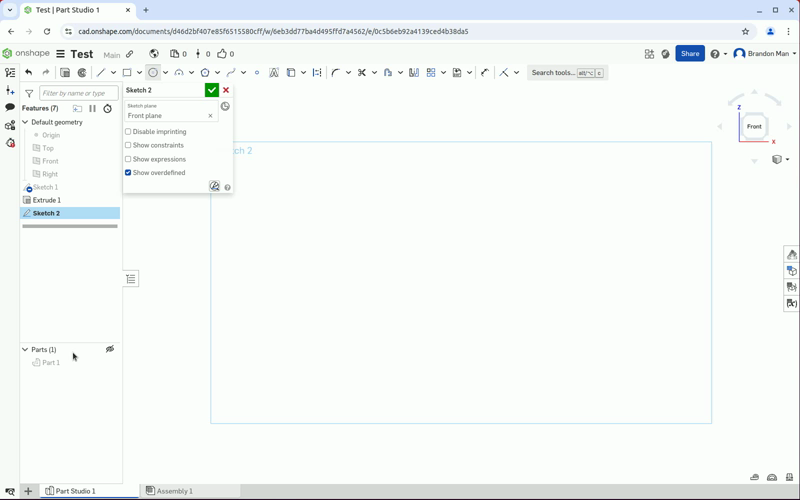
key_down(shift)
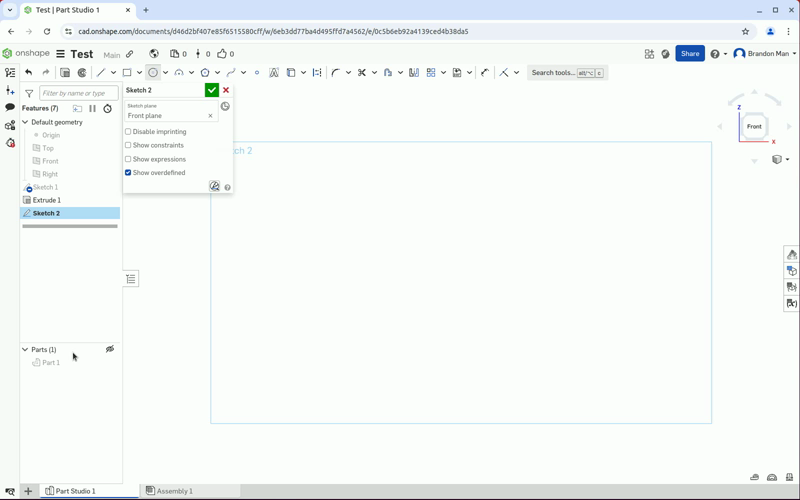
mouse_move(477, 293)
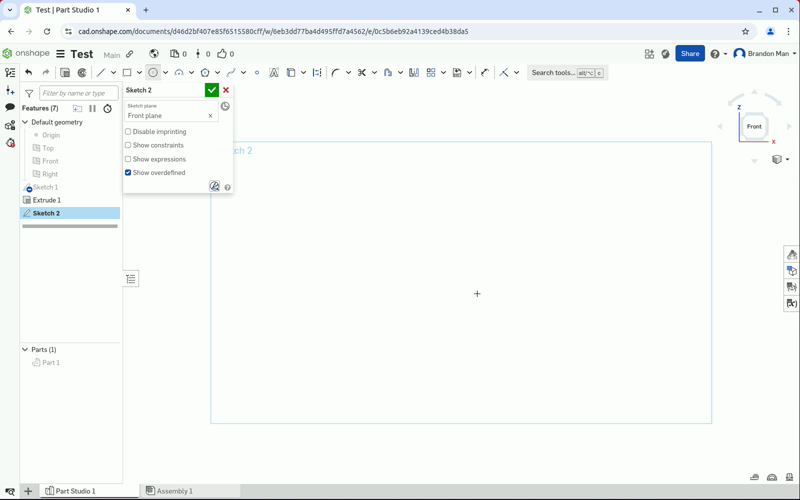
click(477, 293)
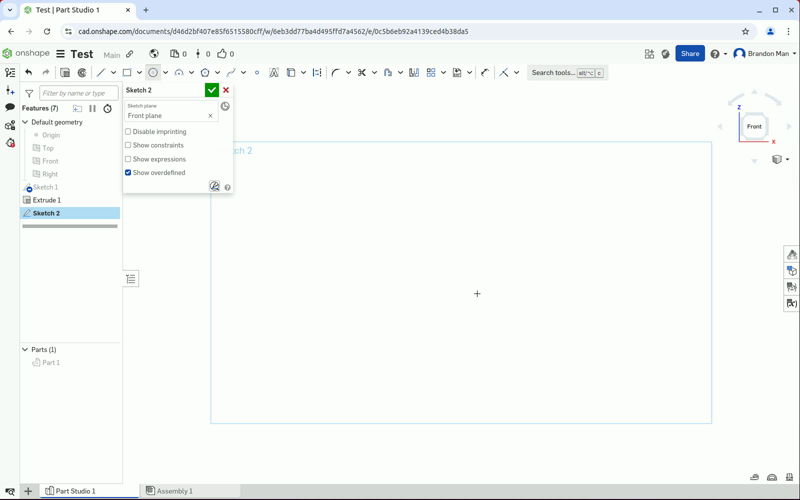
key_up(shift)
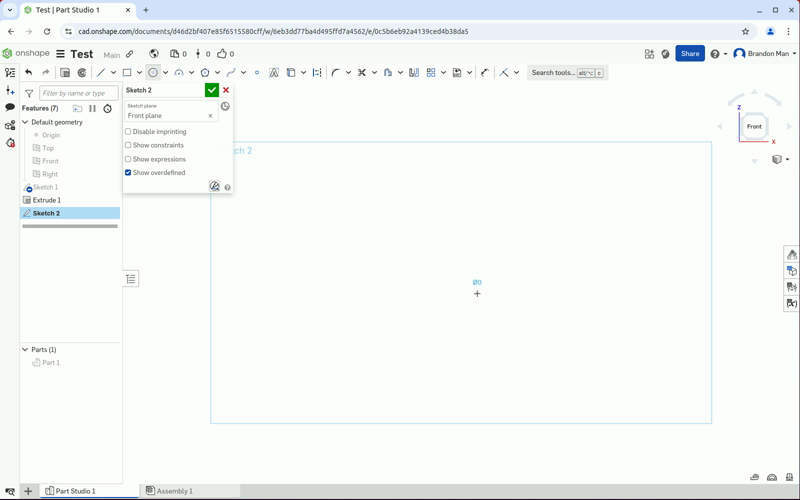
mouse_move(503, 293)
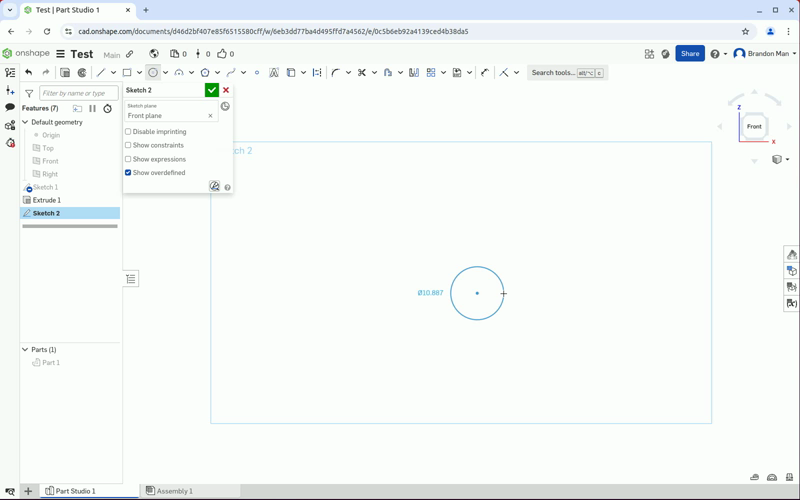
click(503, 293)
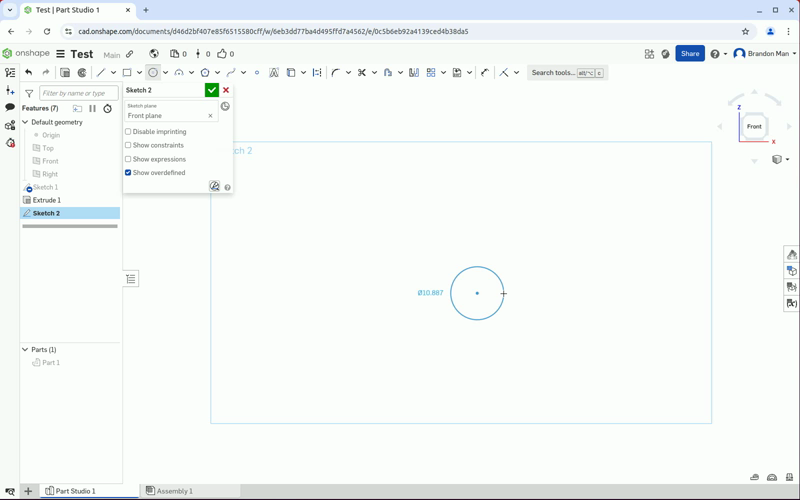
key(esc)
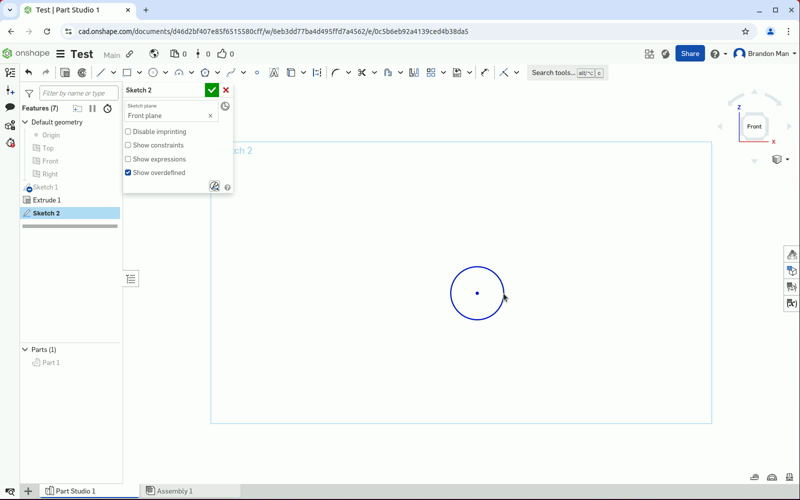
mouse_move(464, 300)
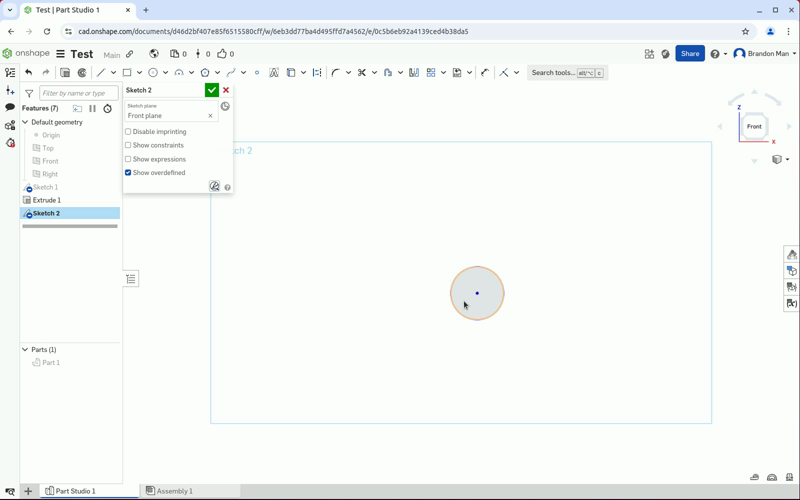
click(464, 300)
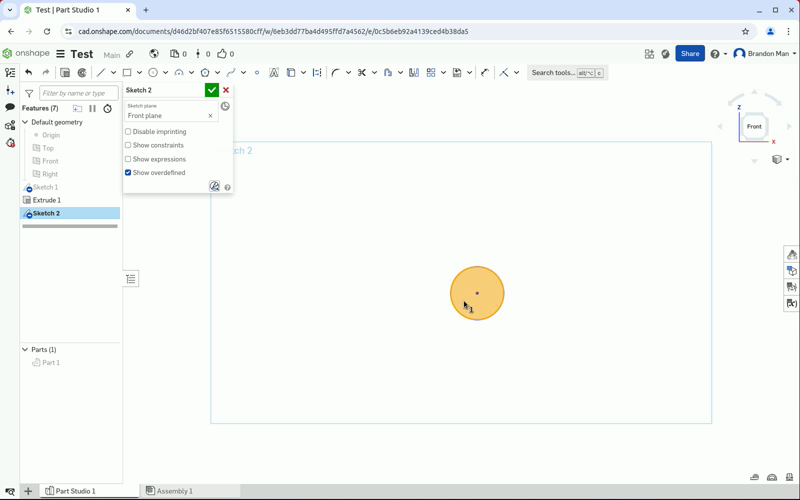
mouse_move(73, 352)
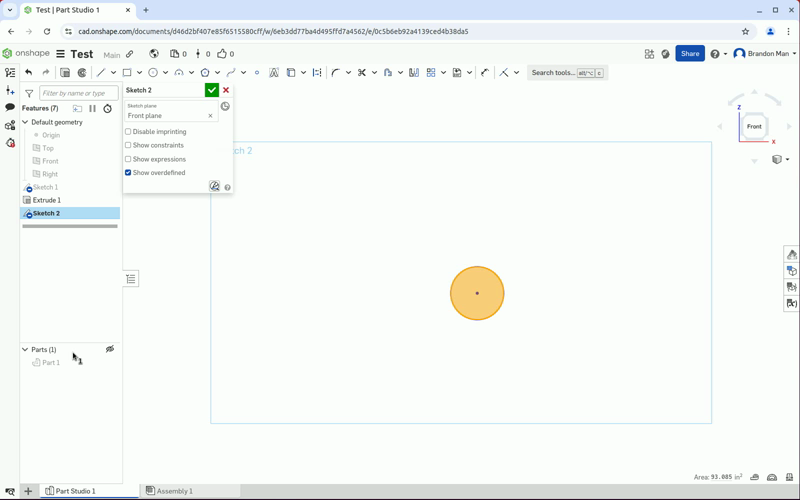
key(shift+y)
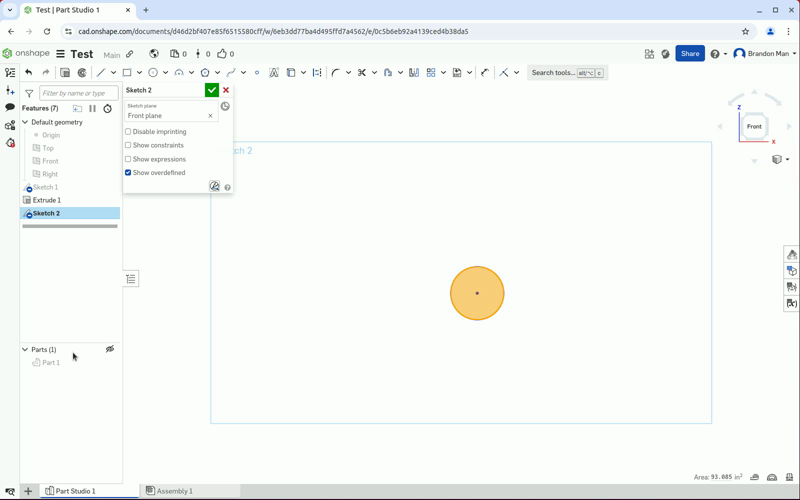
key(shift+e)
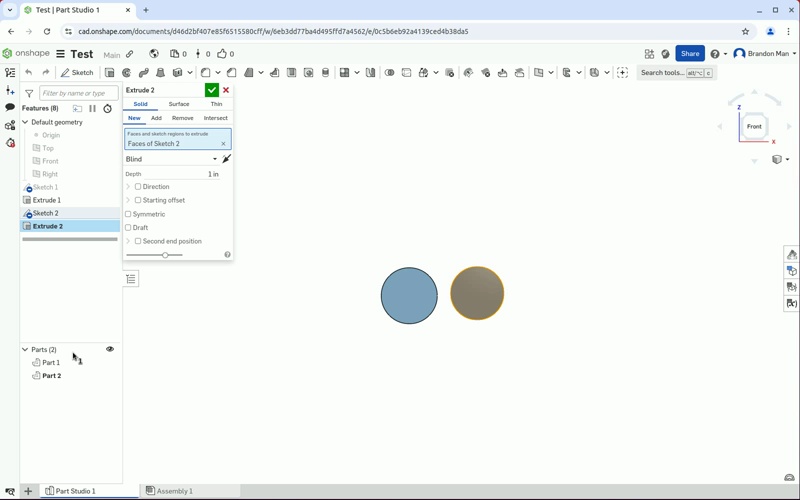
mouse_move(143, 106)
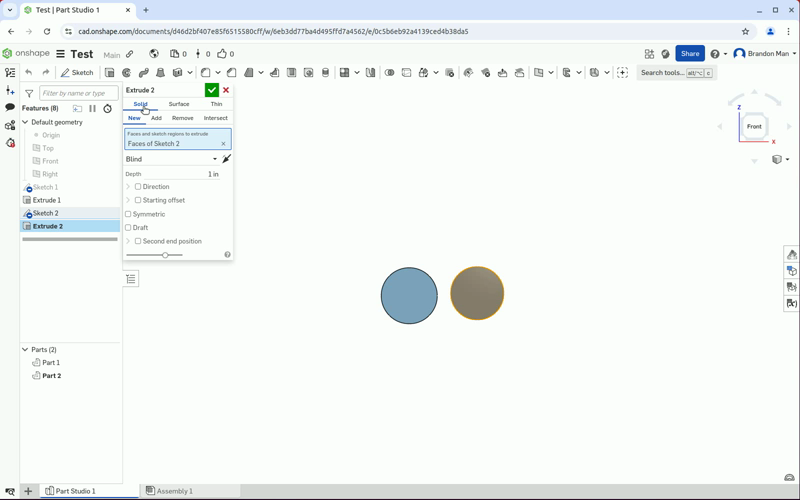
click(143, 106)
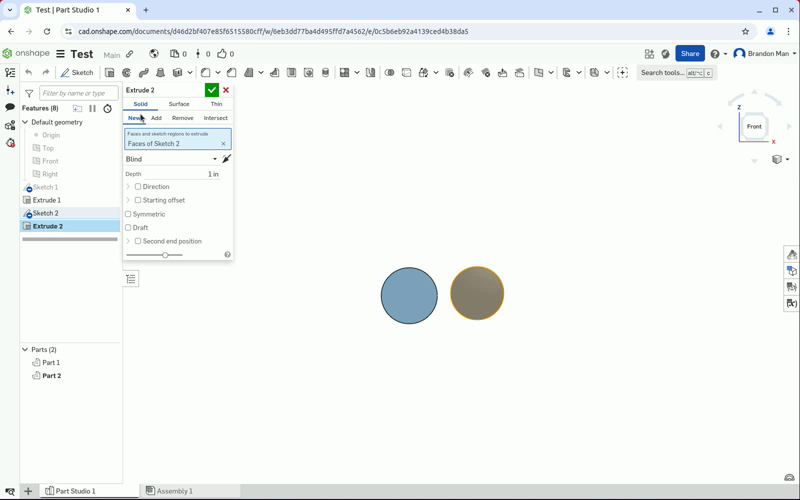
mouse_move(137, 120)
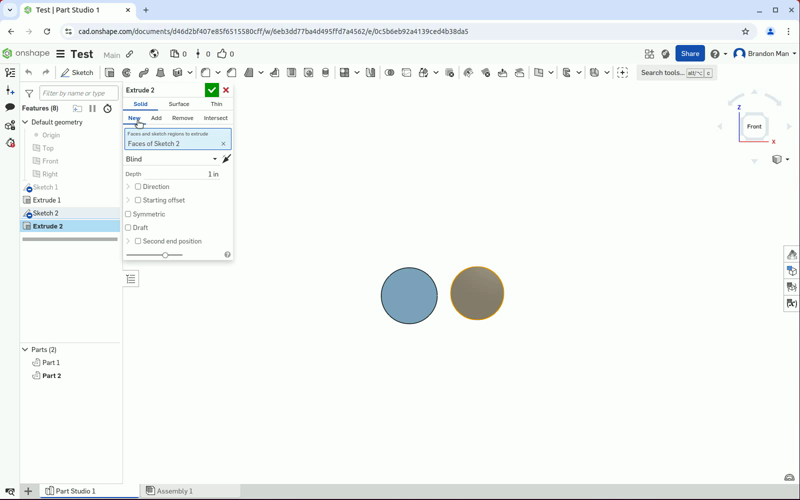
click(137, 120)
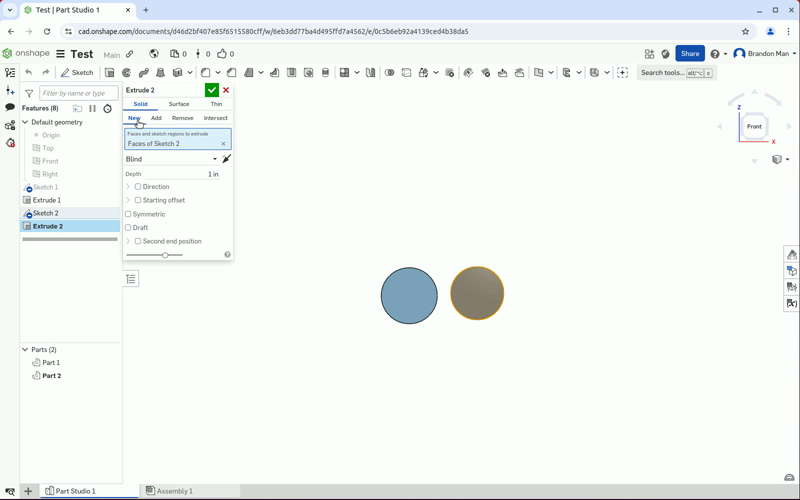
key(tab, 4)
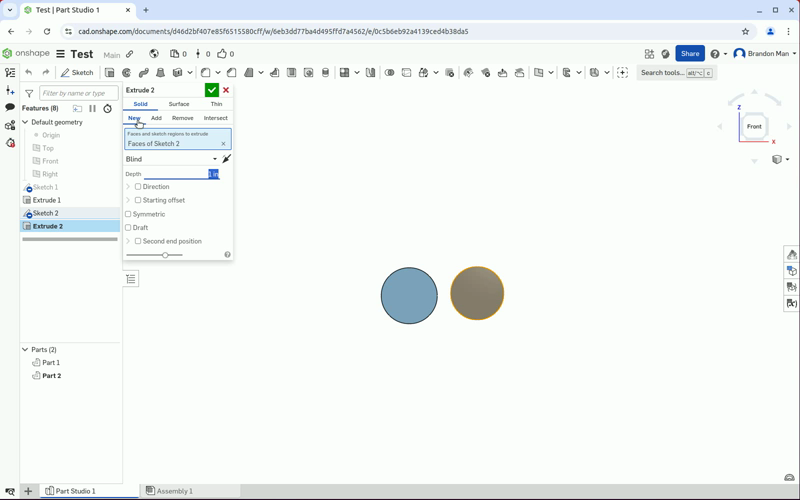
text(4.574)
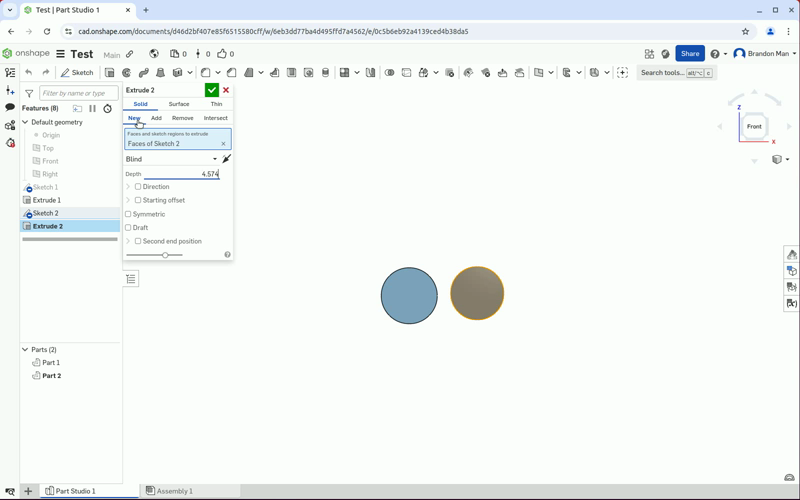
key(enter)
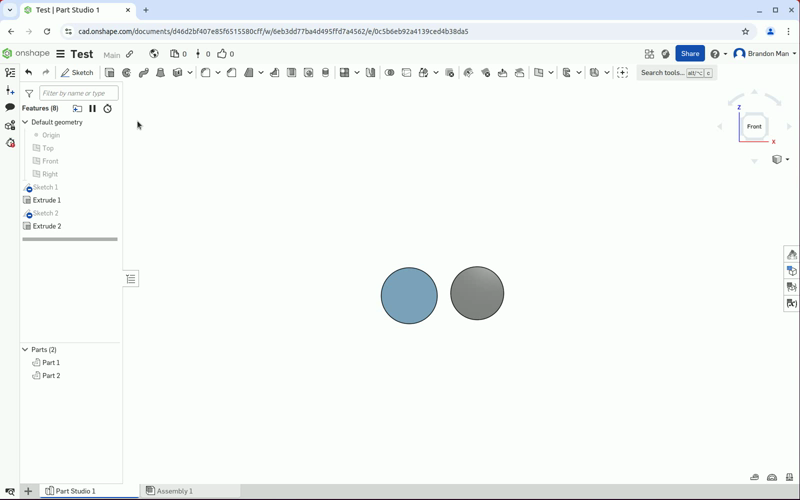
key(shift+h)
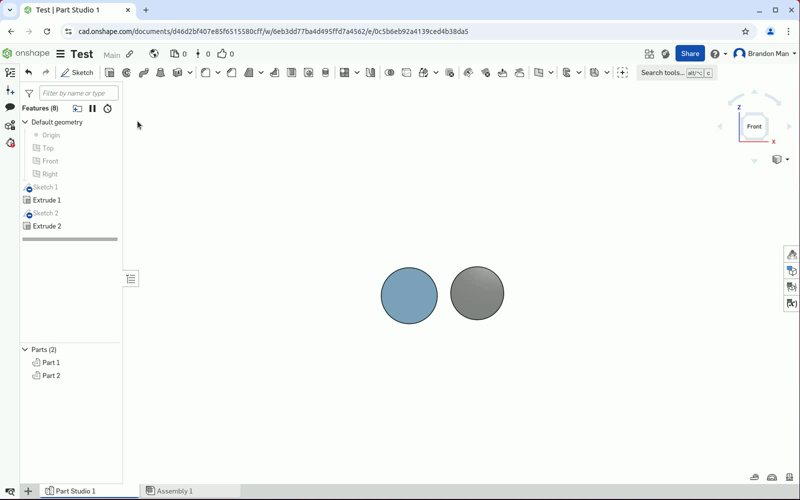
key(shift+h)
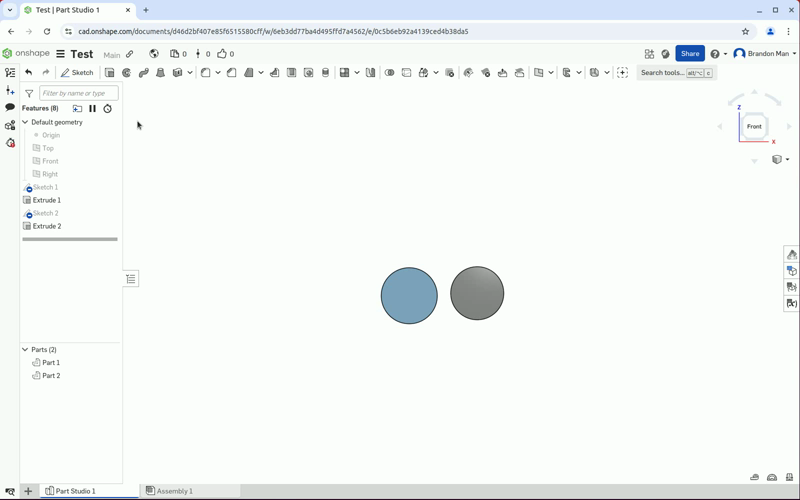
mouse_move(73, 189)
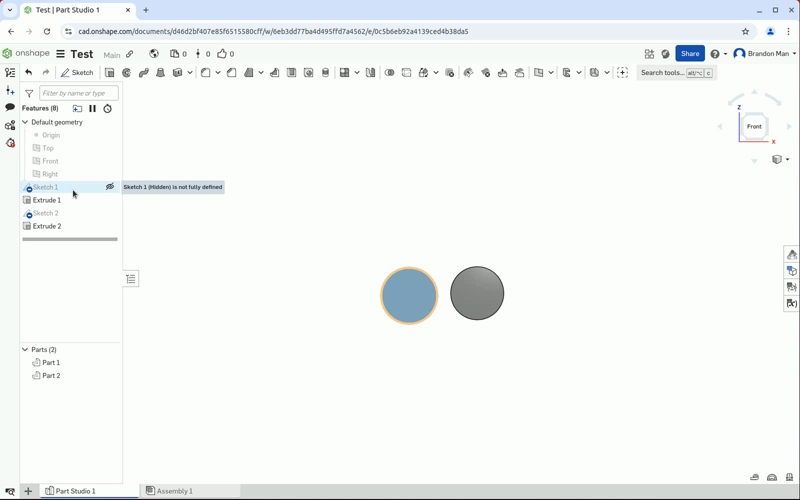
click(73, 189)
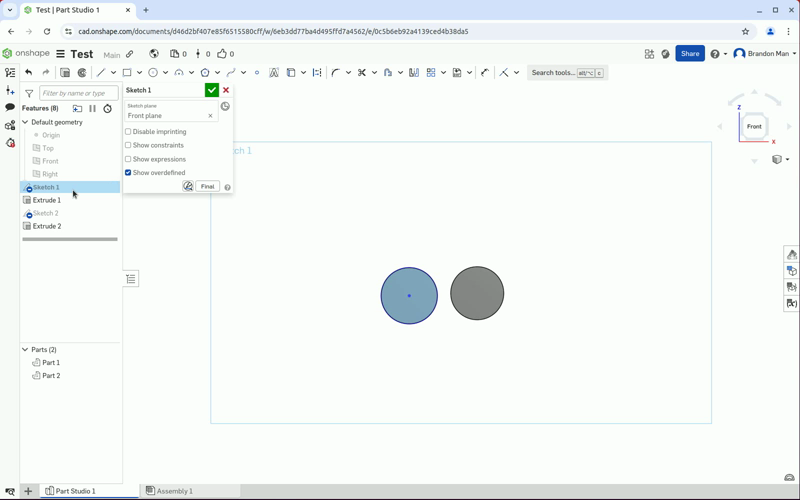
mouse_move(229, 92)
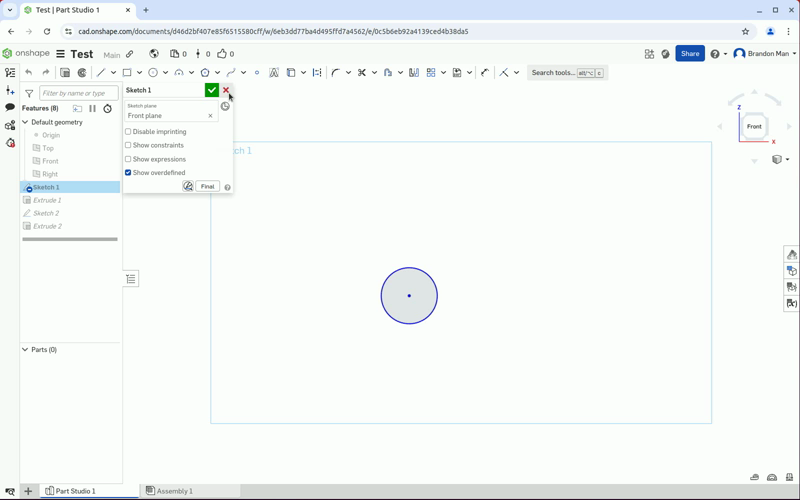
click(229, 92)
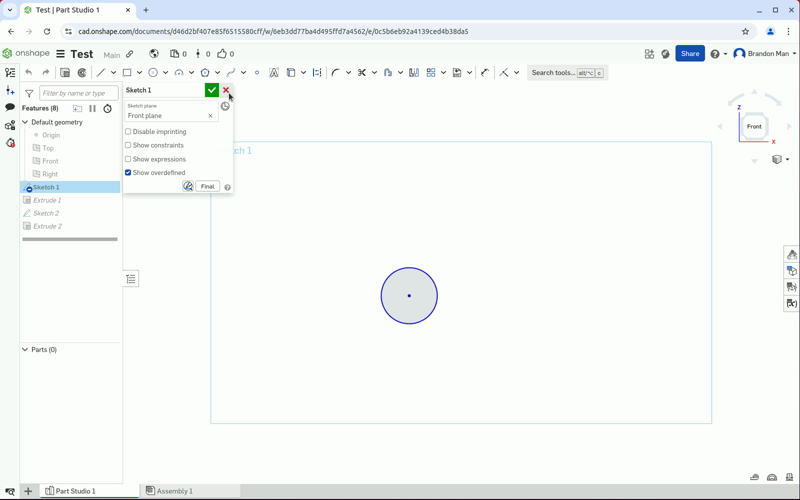
key(shift+s)
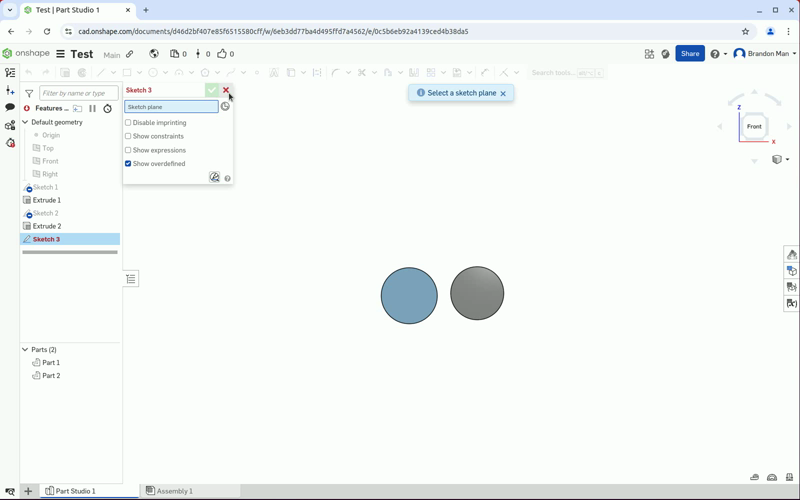
mouse_move(73, 163)
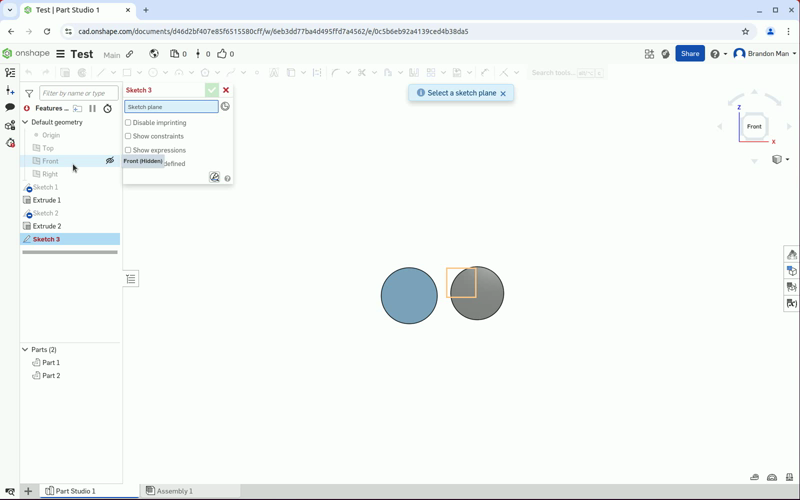
click(73, 163)
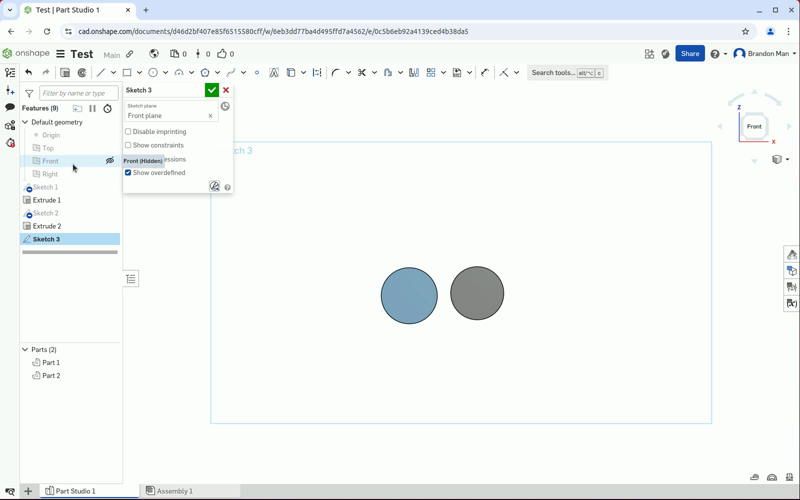
mouse_move(73, 352)
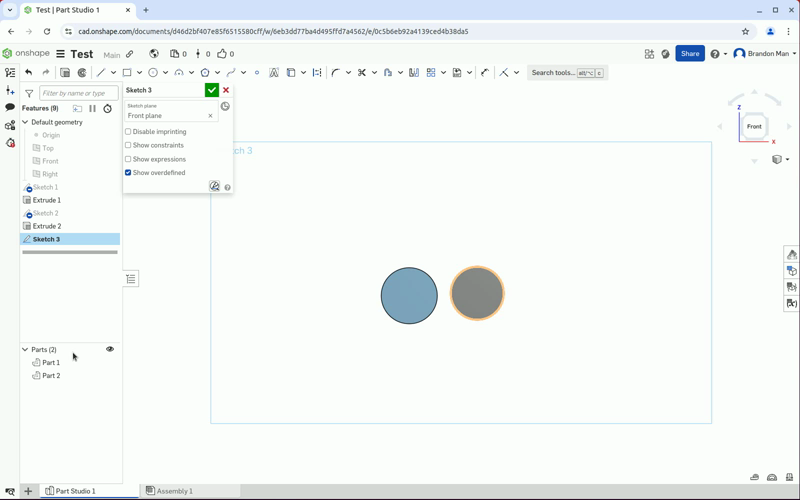
key(y)
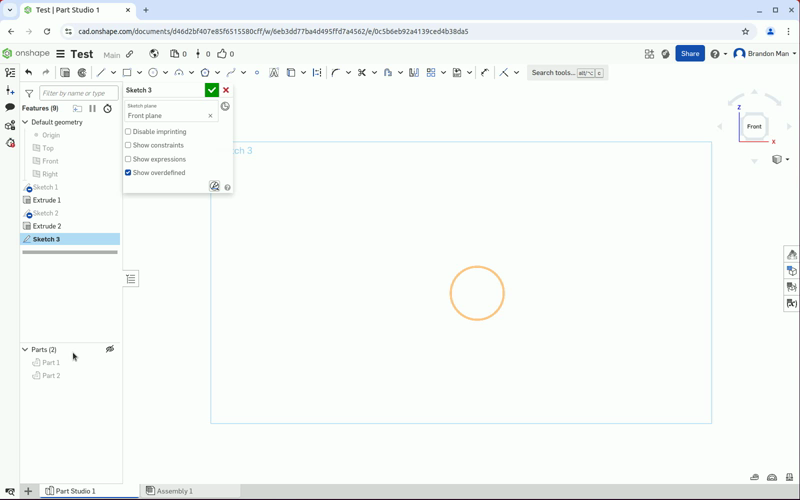
key(c)
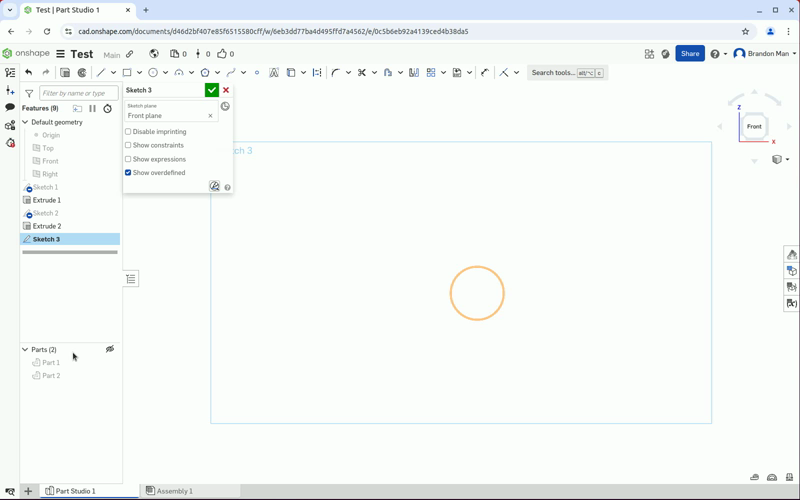
key_down(shift)
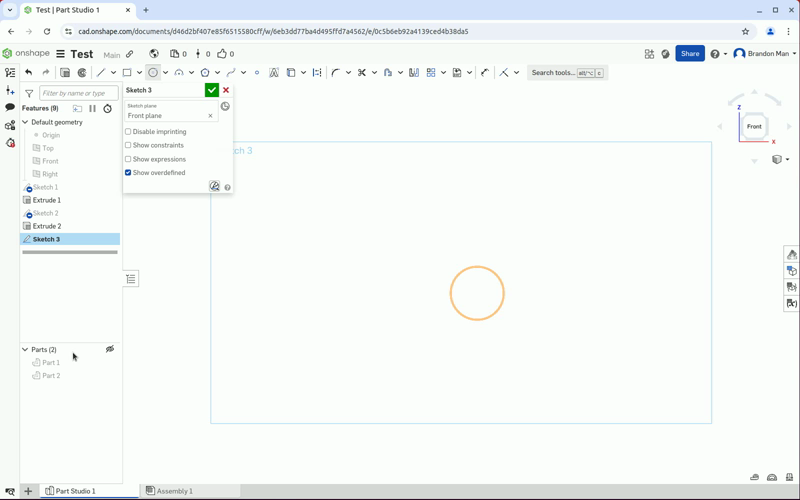
mouse_move(403, 363)
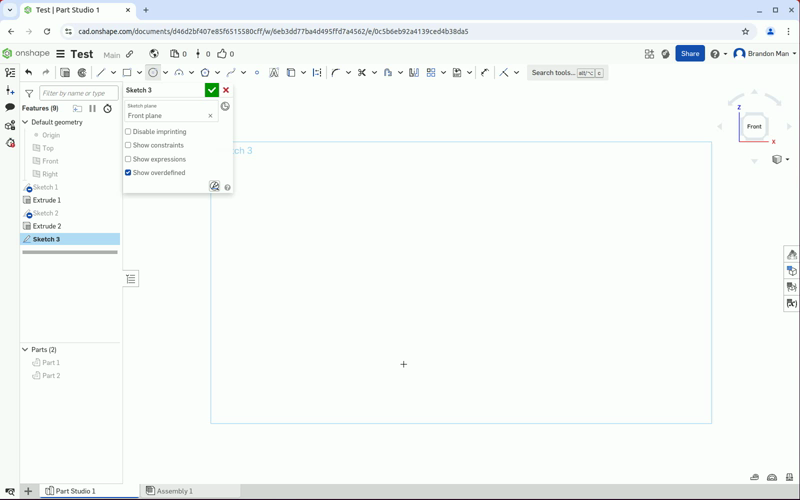
click(403, 363)
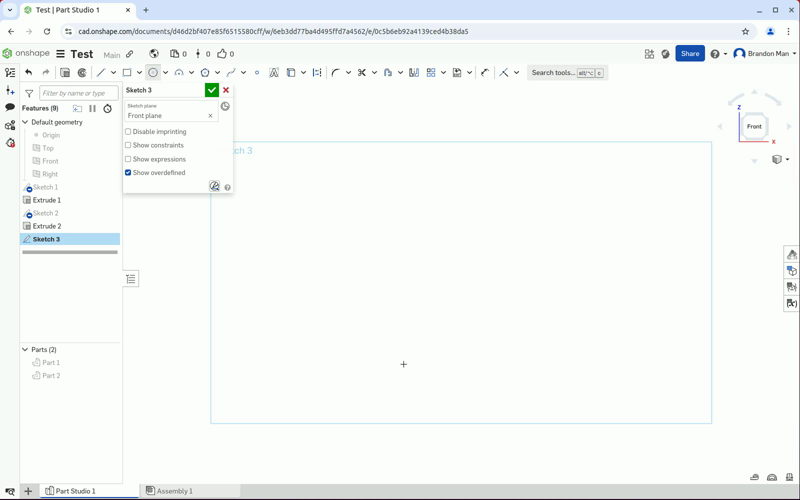
key_up(shift)
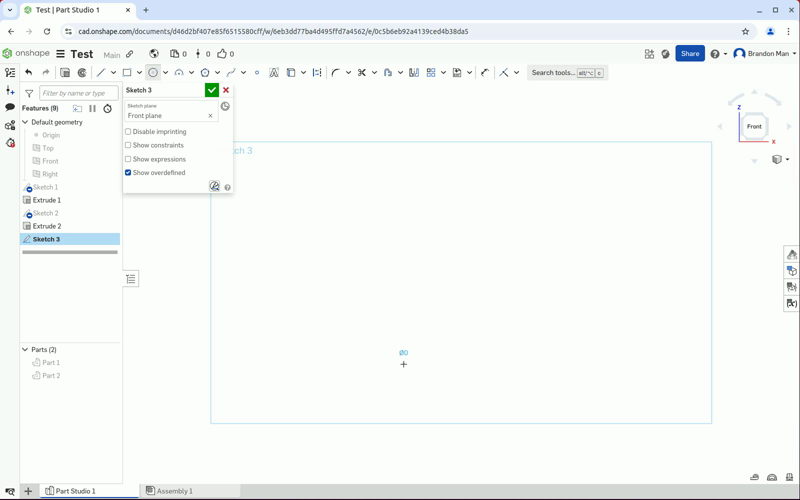
mouse_move(435, 363)
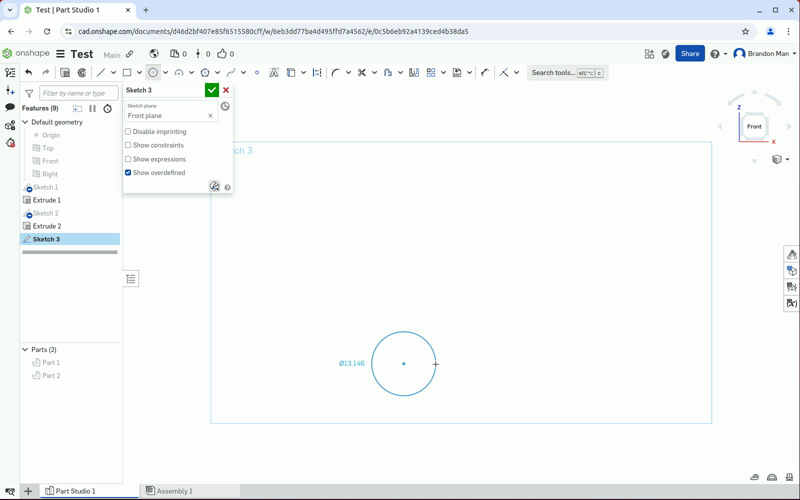
click(435, 363)
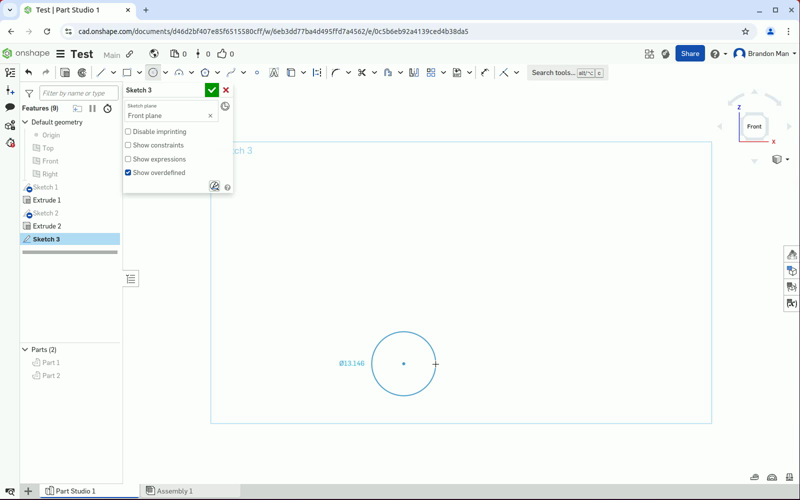
key(esc)
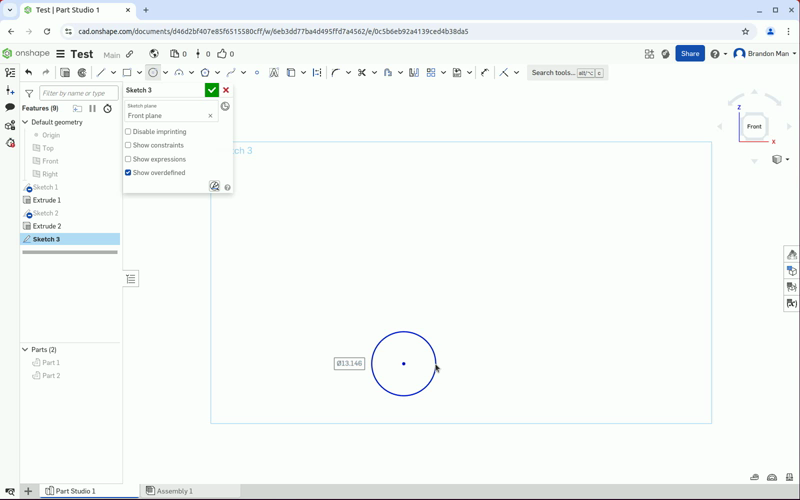
mouse_move(428, 372)
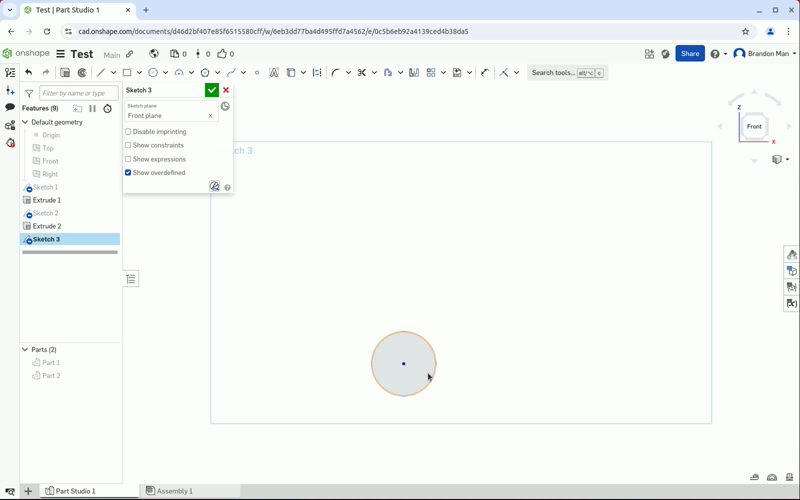
click(428, 372)
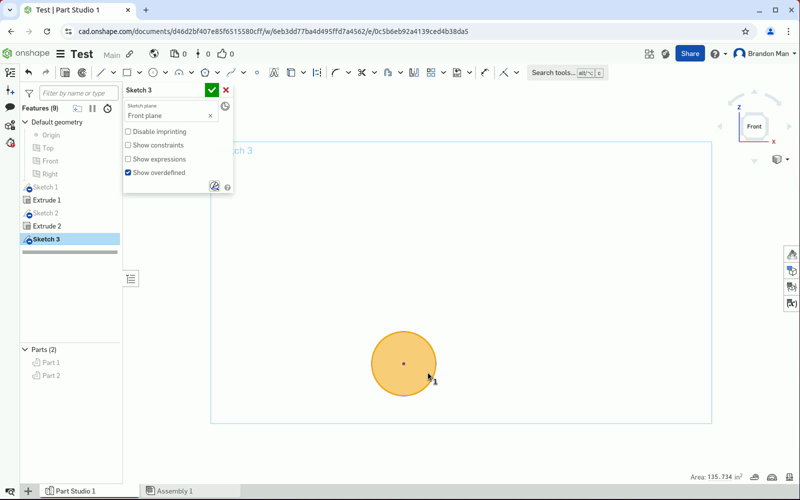
mouse_move(73, 352)
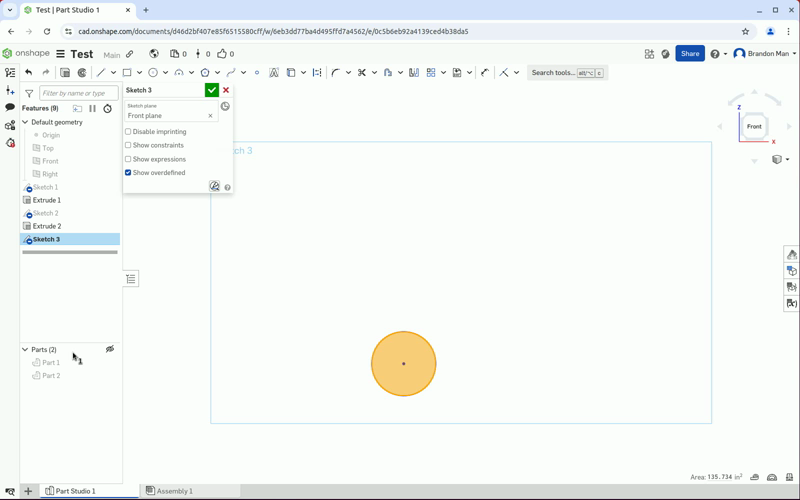
key(shift+y)
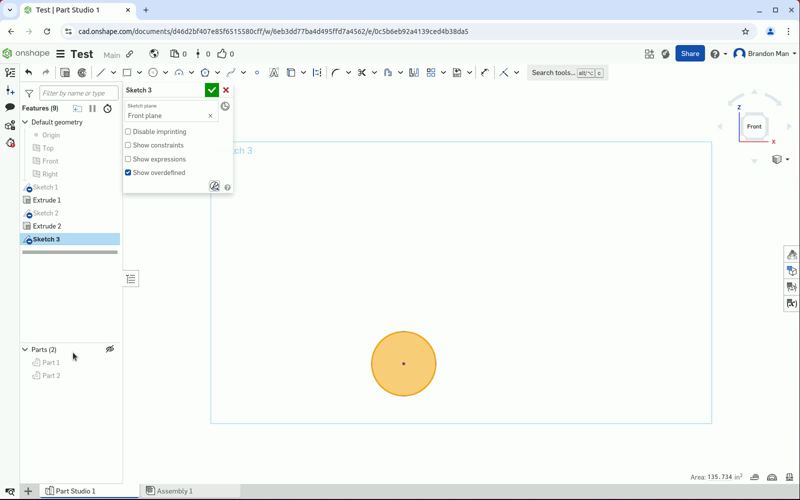
key(shift+e)
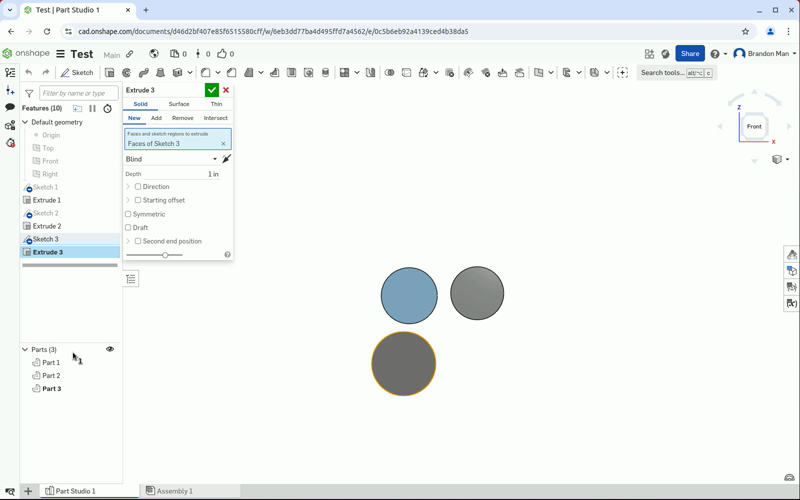
mouse_move(143, 106)
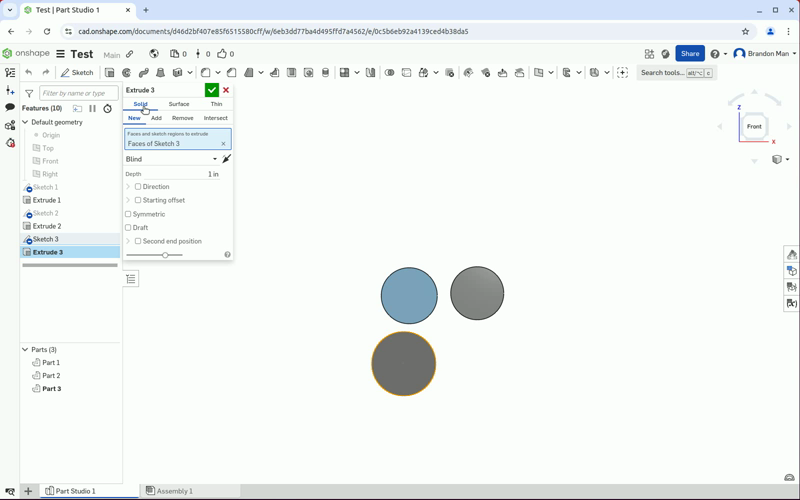
click(143, 106)
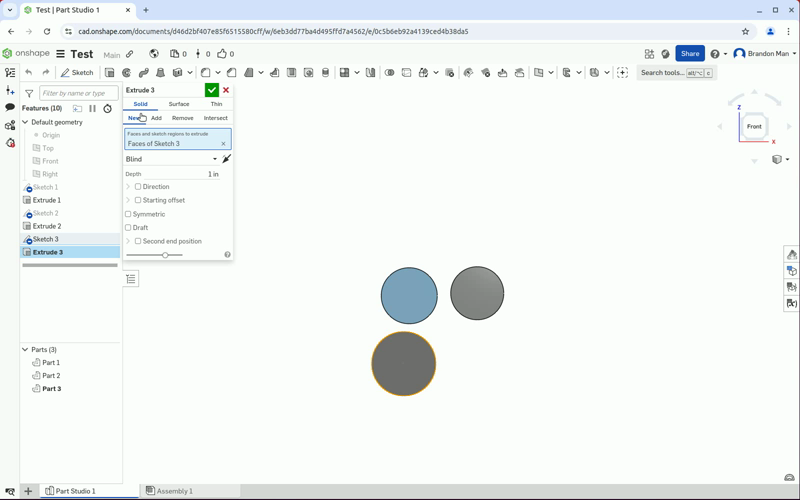
mouse_move(137, 120)
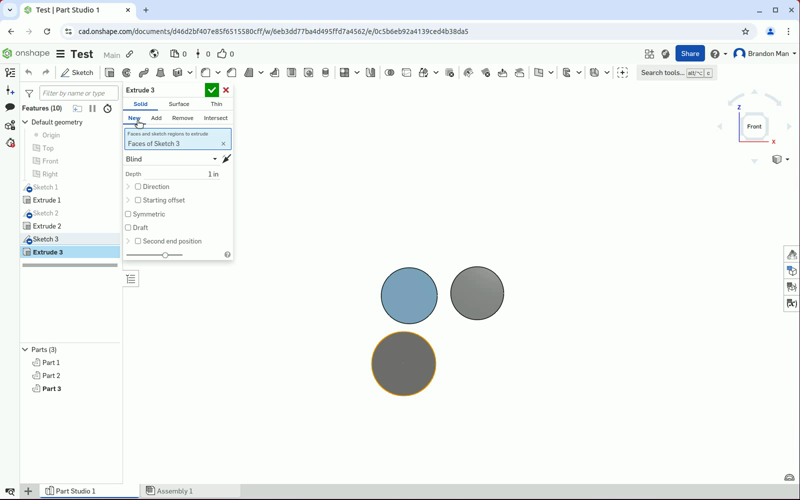
click(137, 120)
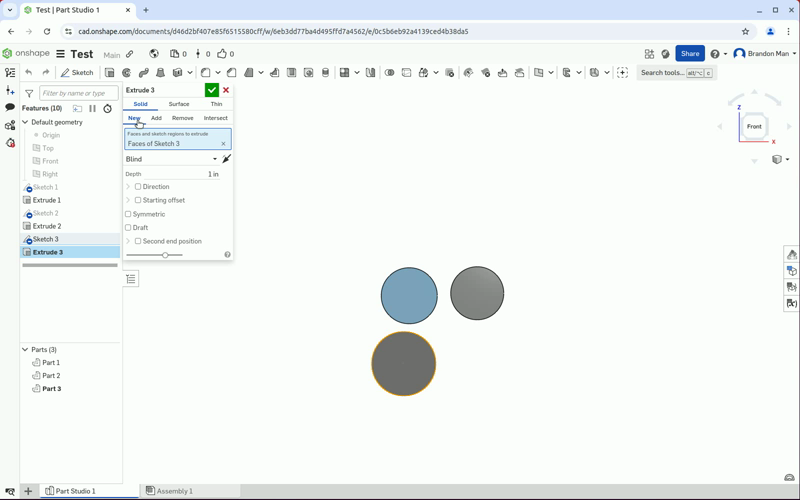
key(tab, 4)
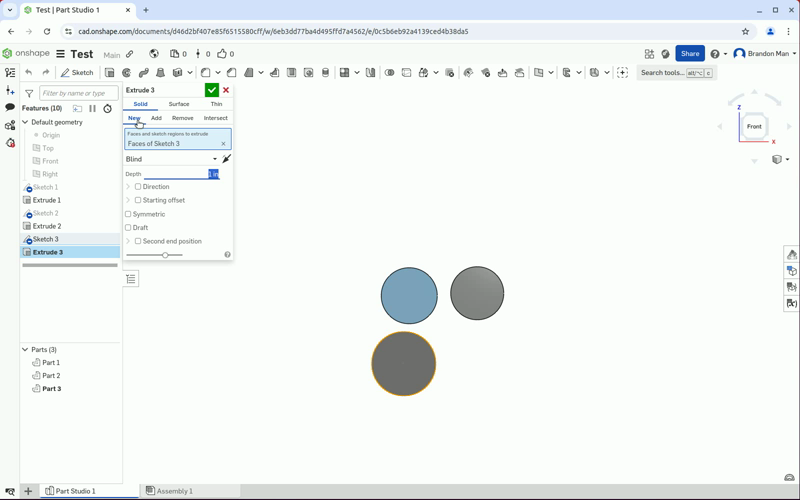
text(4.574)
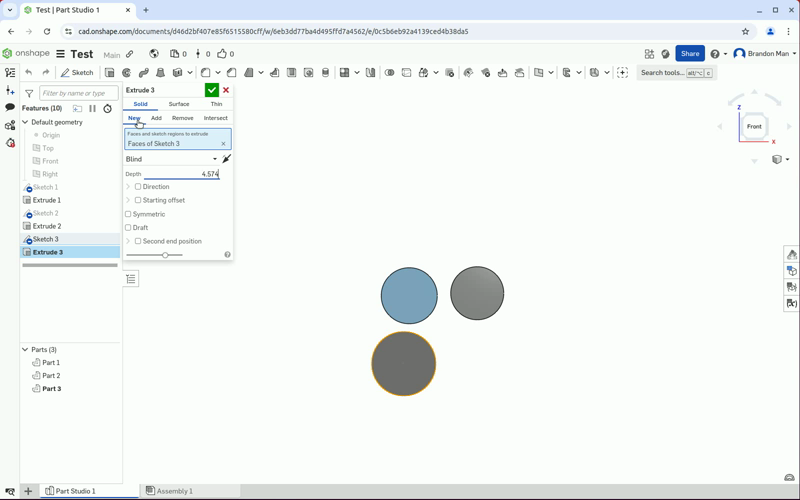
key(enter)
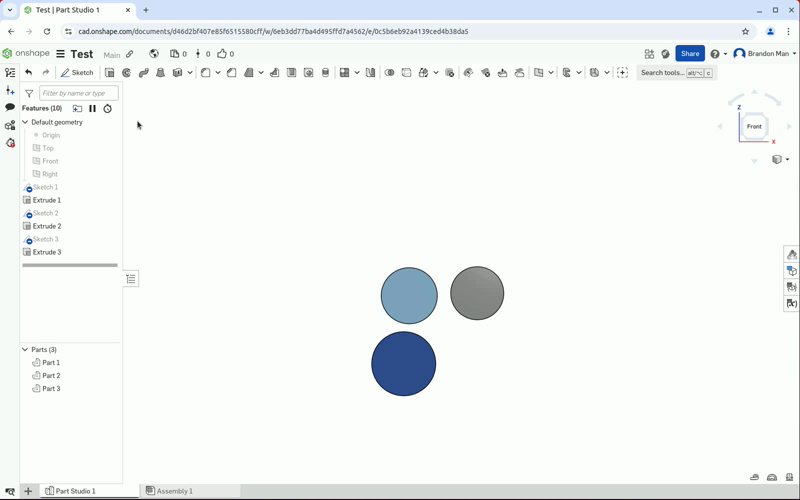
key(shift+h)
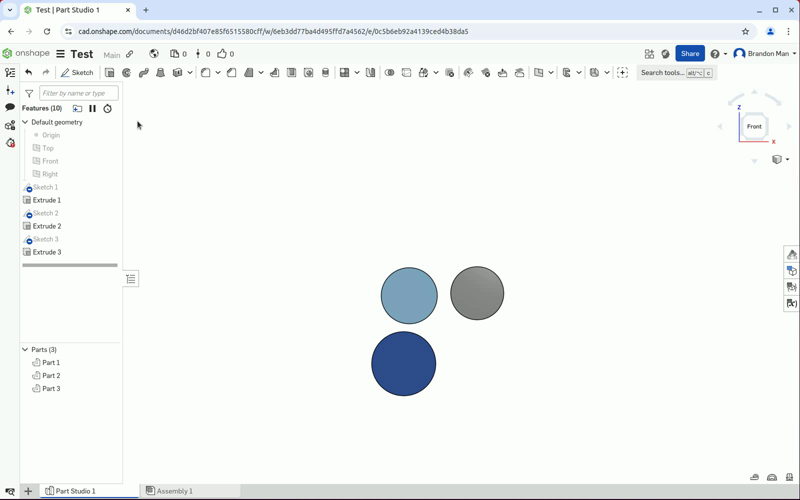
key(shift+h)
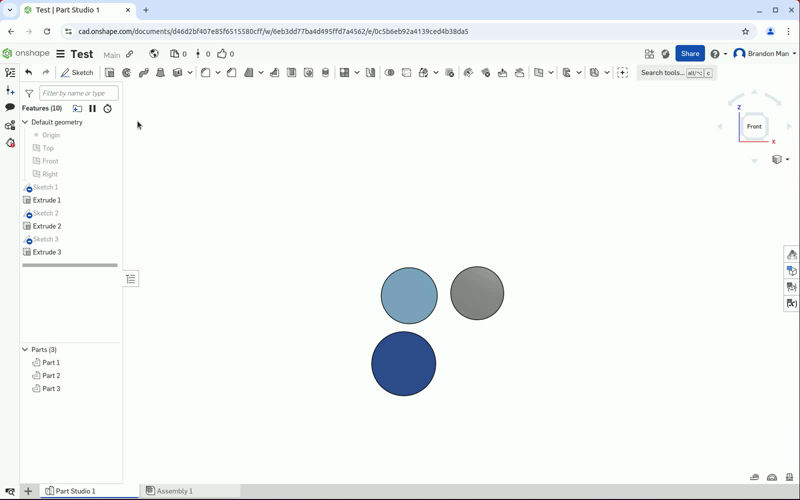
mouse_move(73, 189)
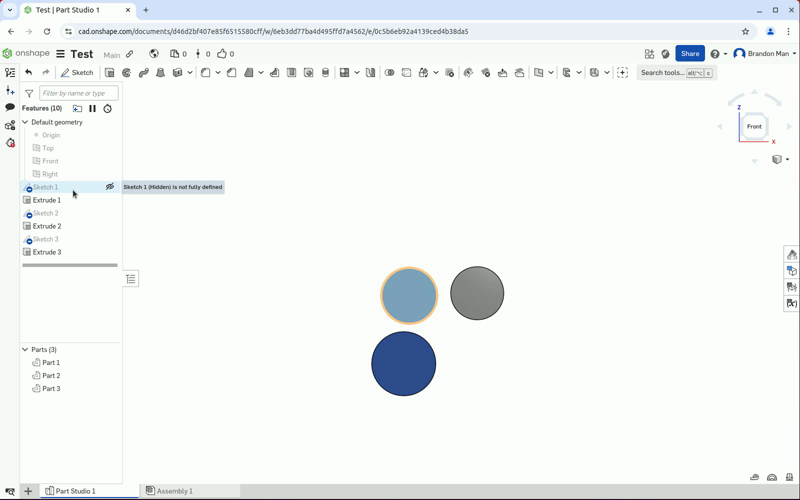
click(73, 189)
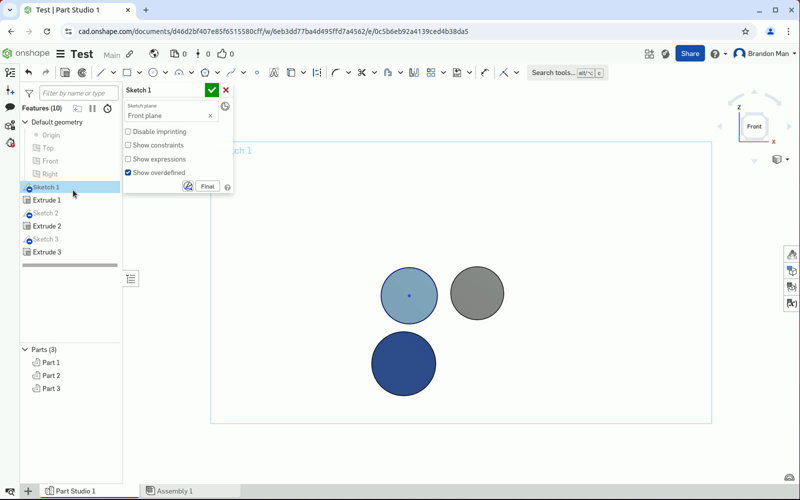
mouse_move(229, 92)
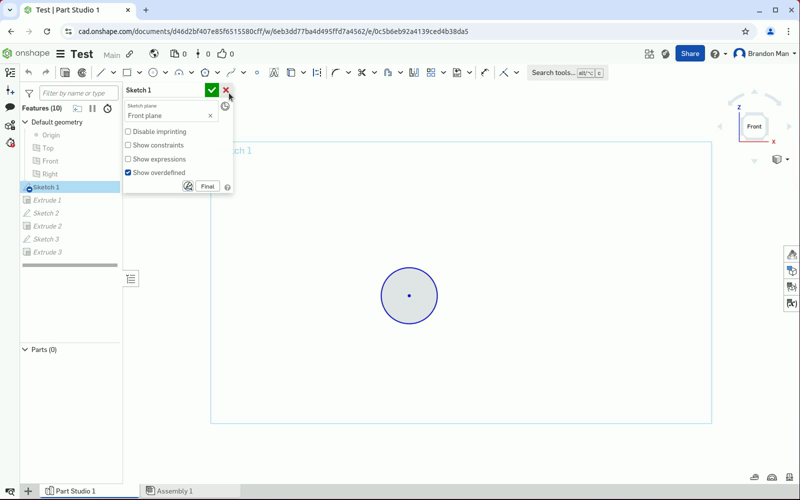
click(229, 92)
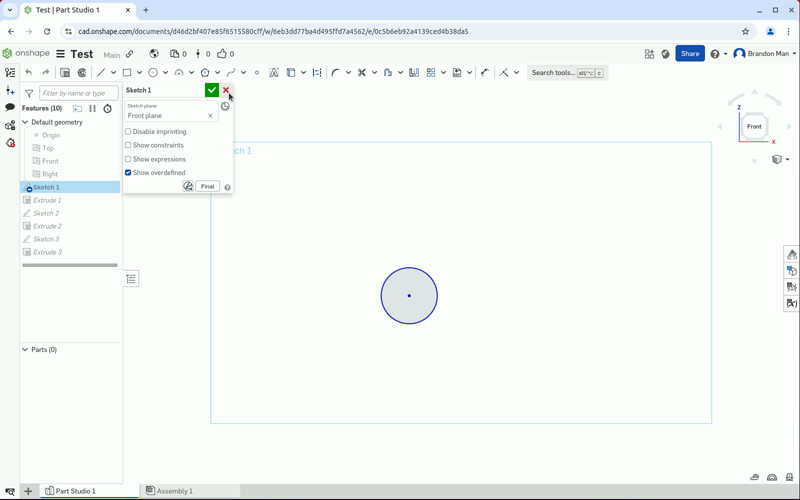
key(shift+s)
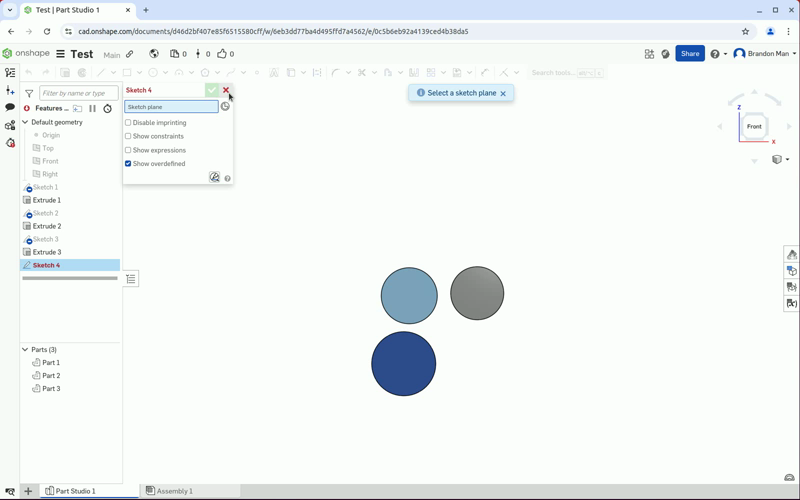
mouse_move(73, 163)
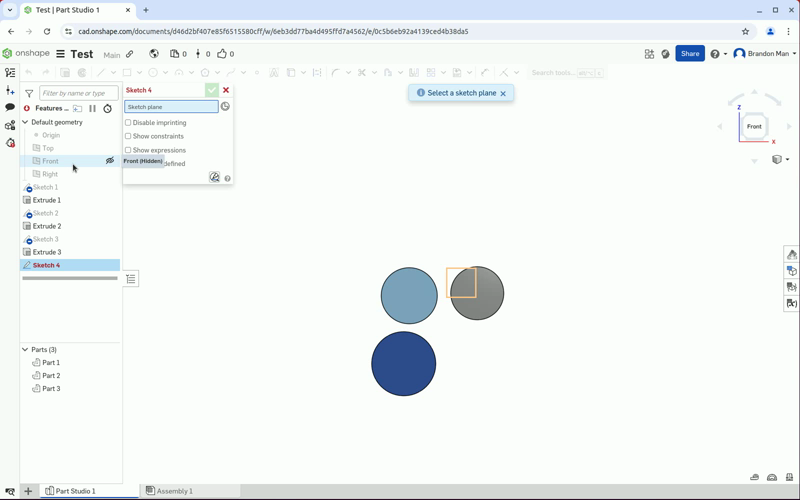
click(73, 163)
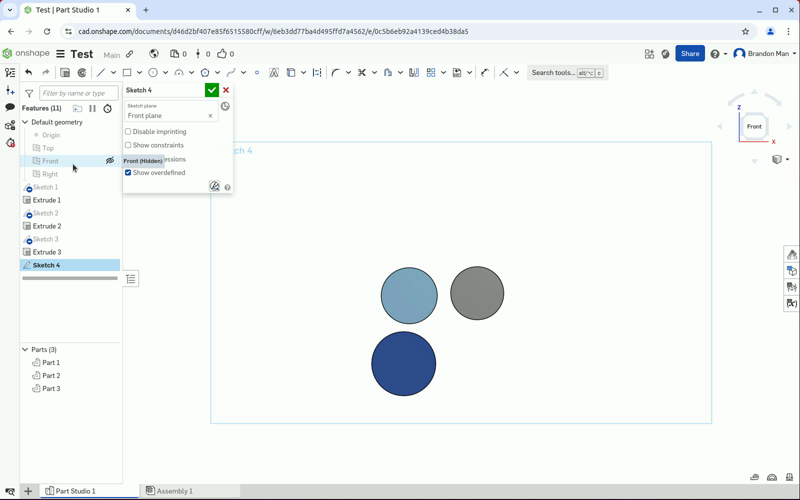
mouse_move(73, 352)
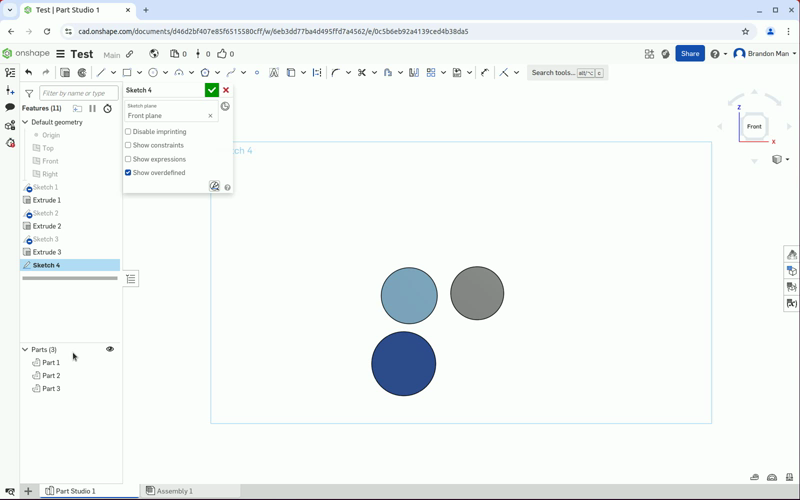
key(y)
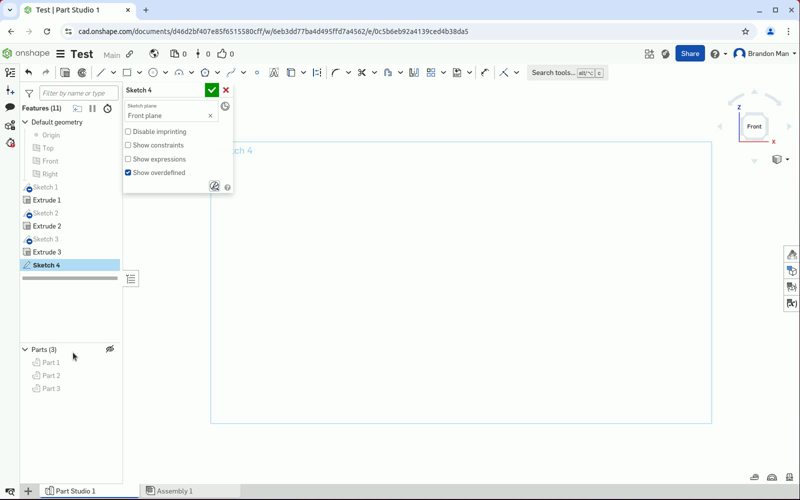
key(c)
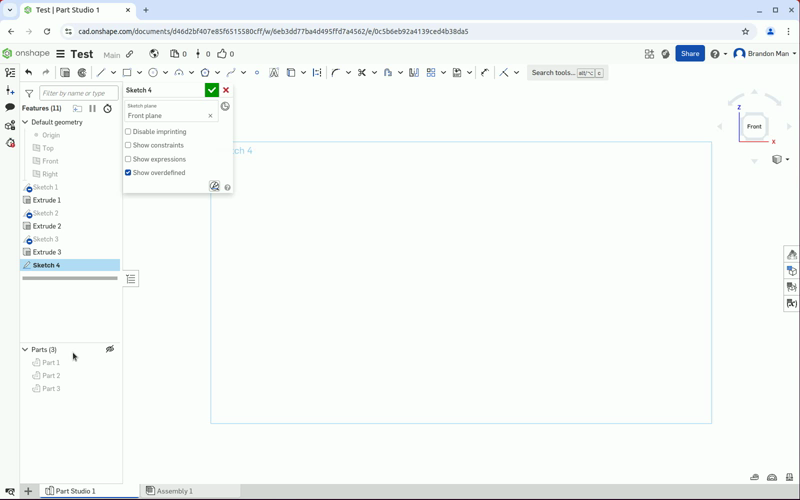
key_down(shift)
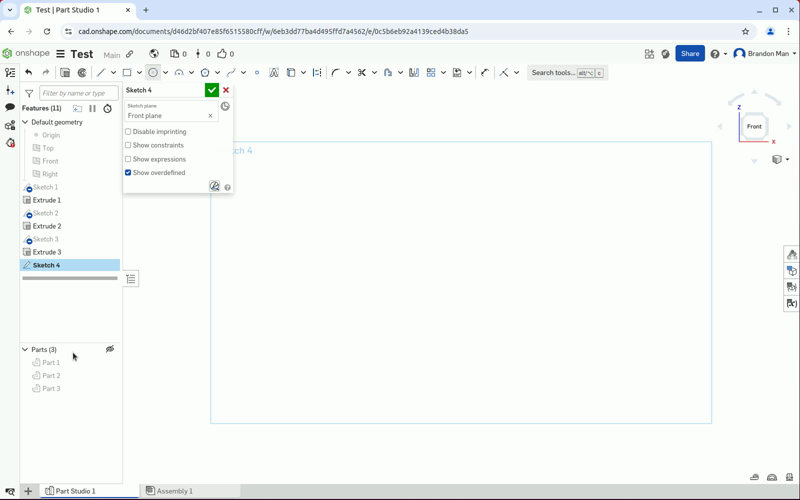
mouse_move(483, 362)
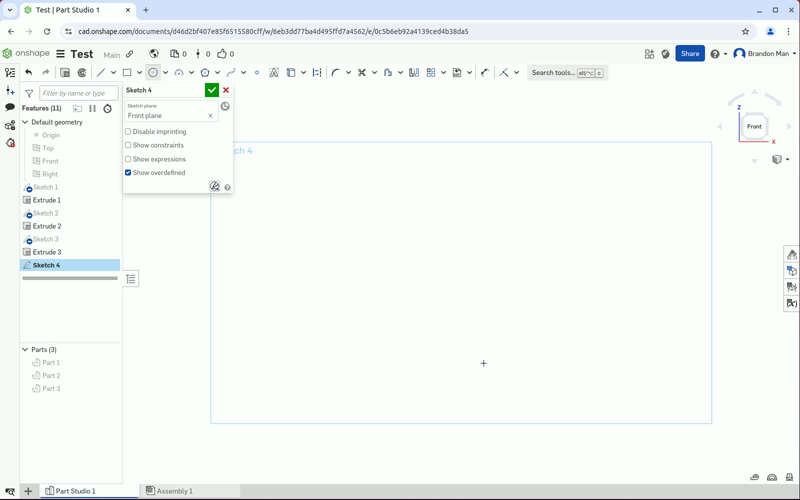
click(483, 362)
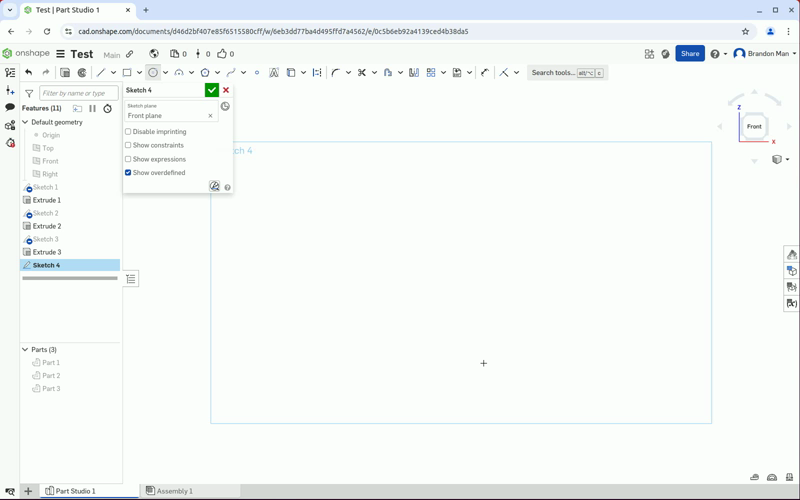
key_up(shift)
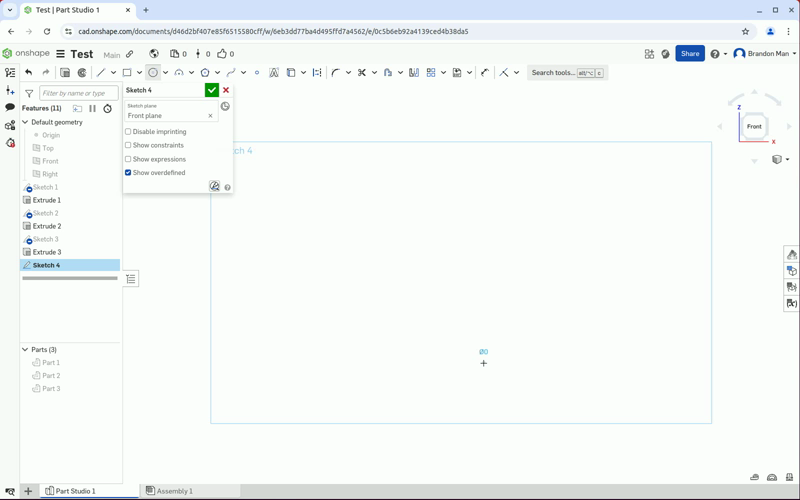
mouse_move(510, 362)
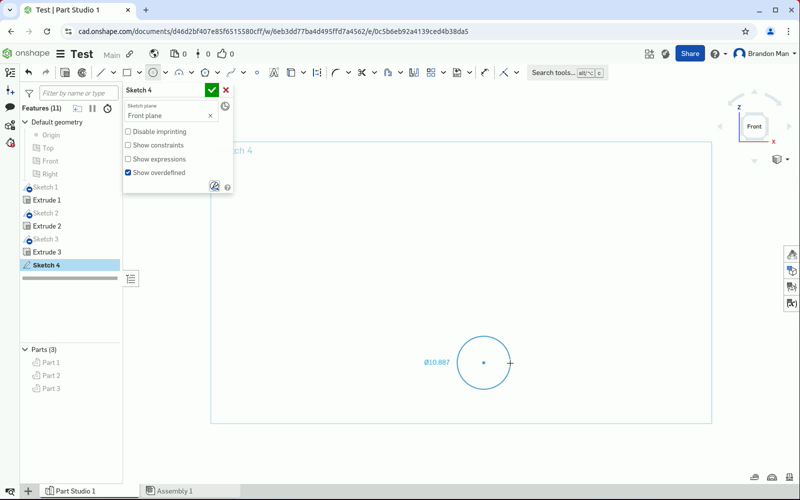
click(510, 362)
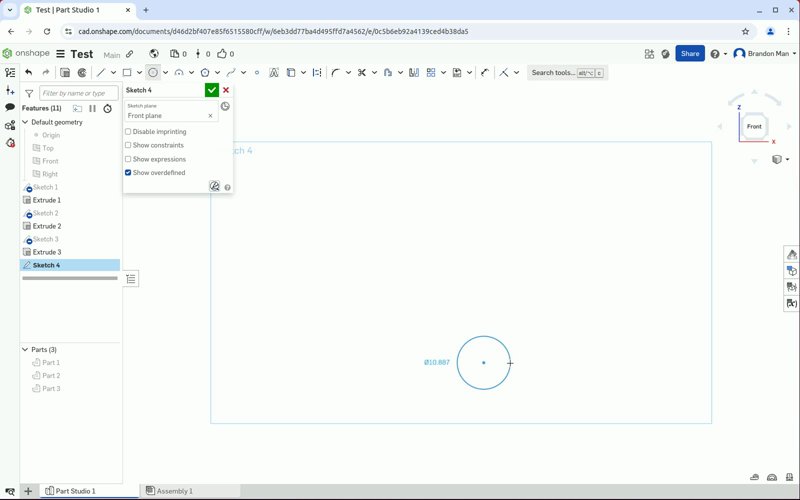
key(esc)
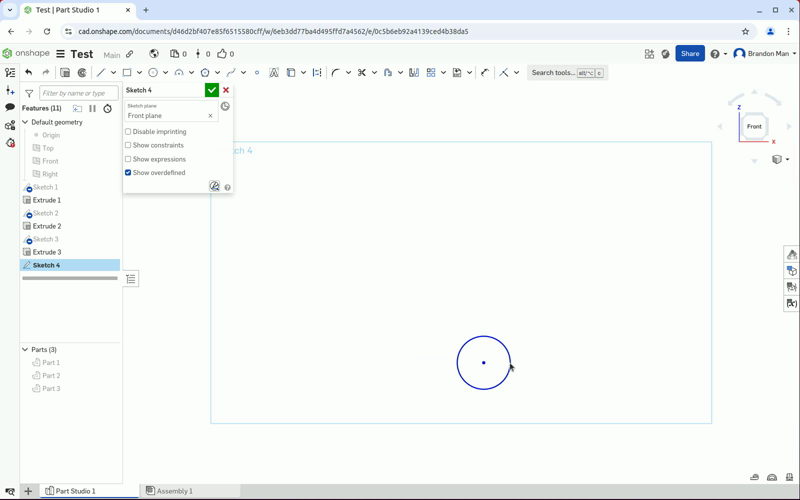
mouse_move(479, 383)
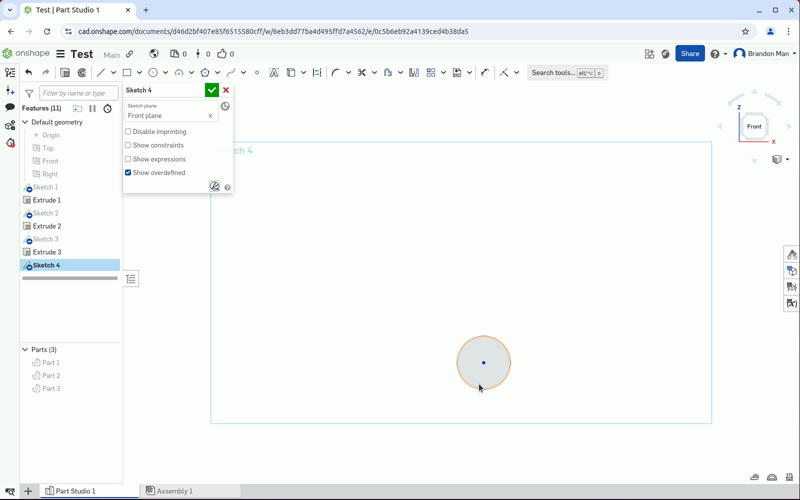
click(479, 383)
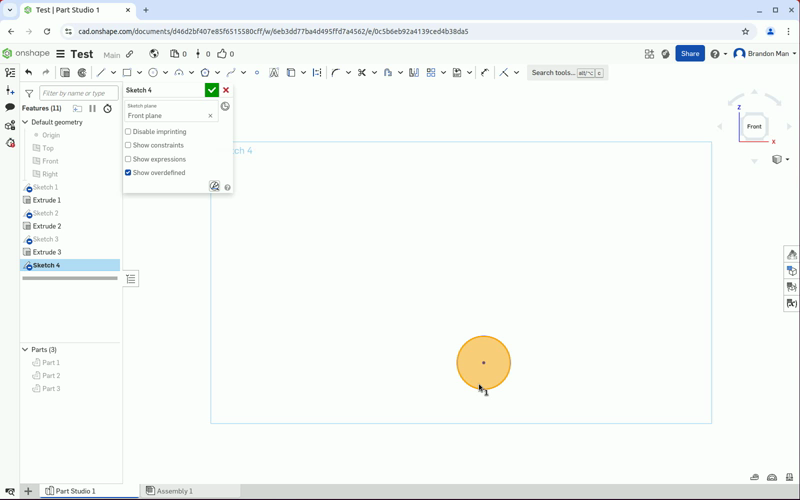
mouse_move(73, 352)
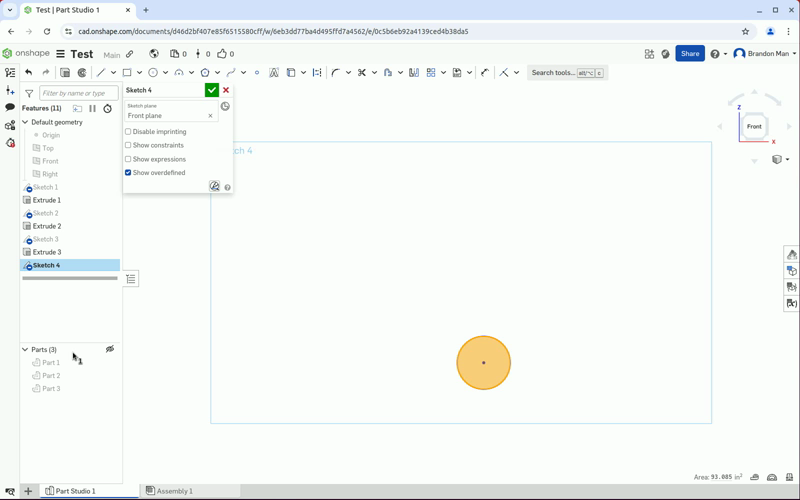
key(shift+y)
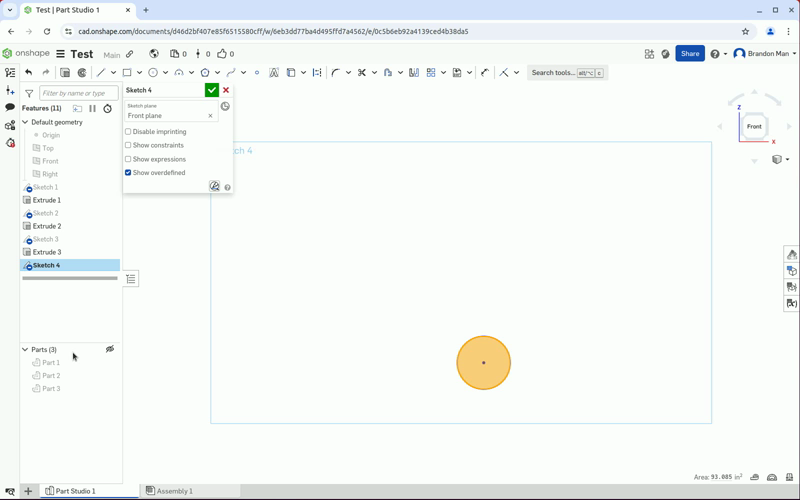
key(shift+e)
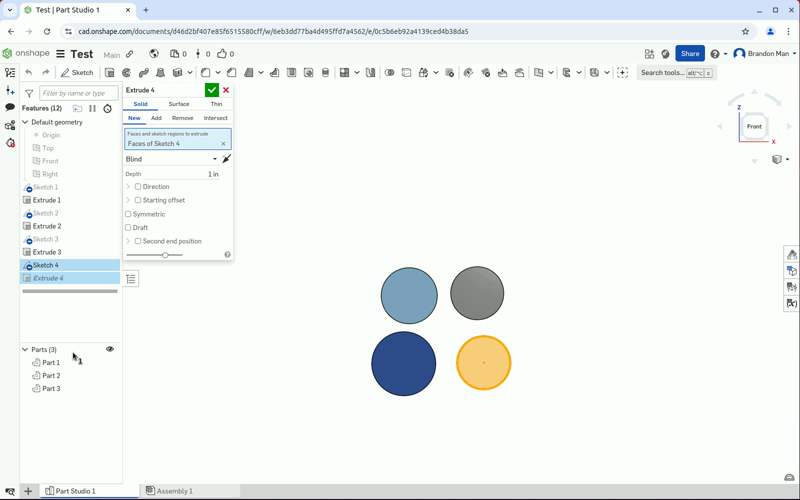
mouse_move(143, 106)
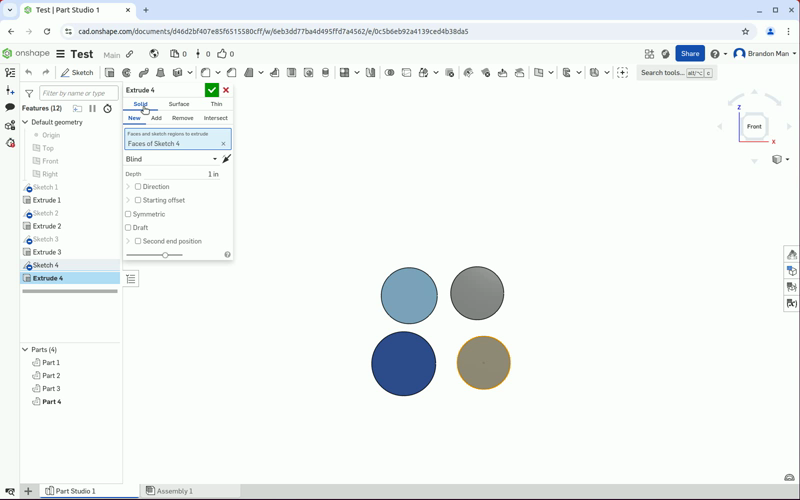
click(143, 106)
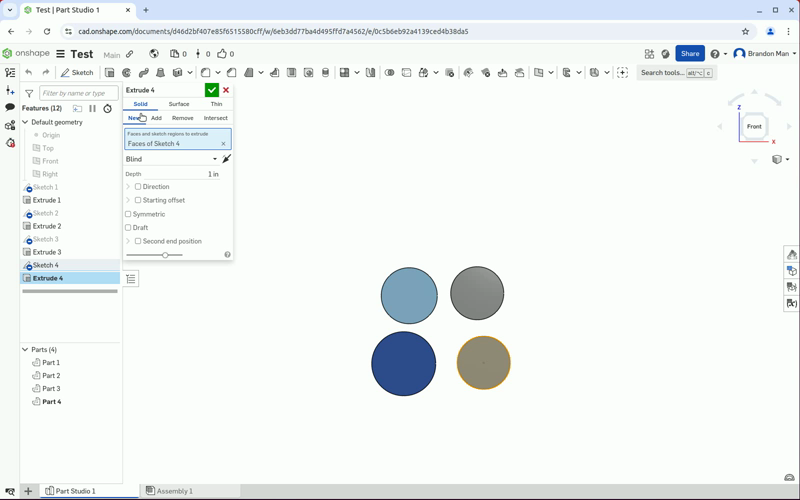
mouse_move(137, 120)
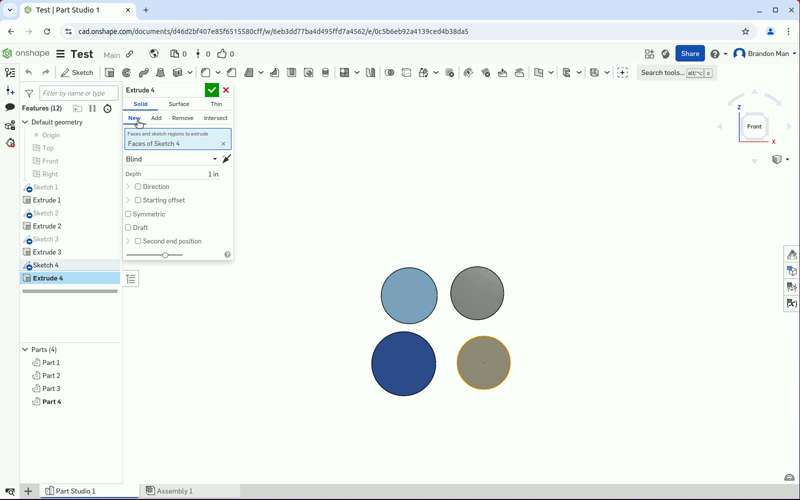
click(137, 120)
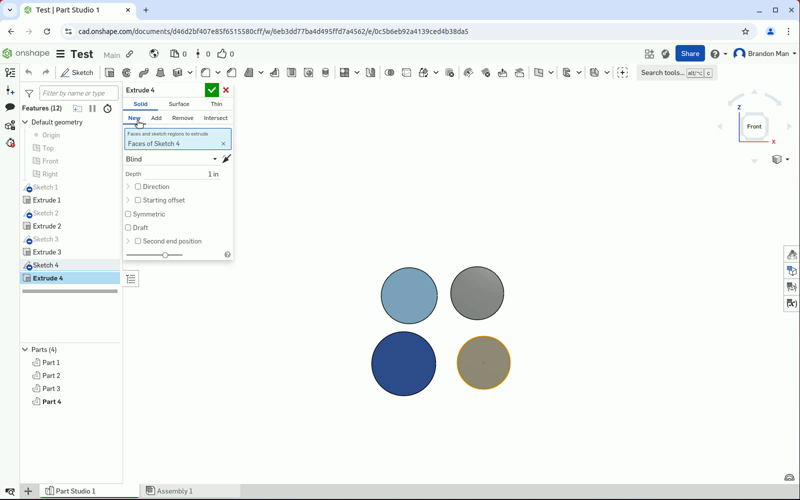
key(tab, 4)
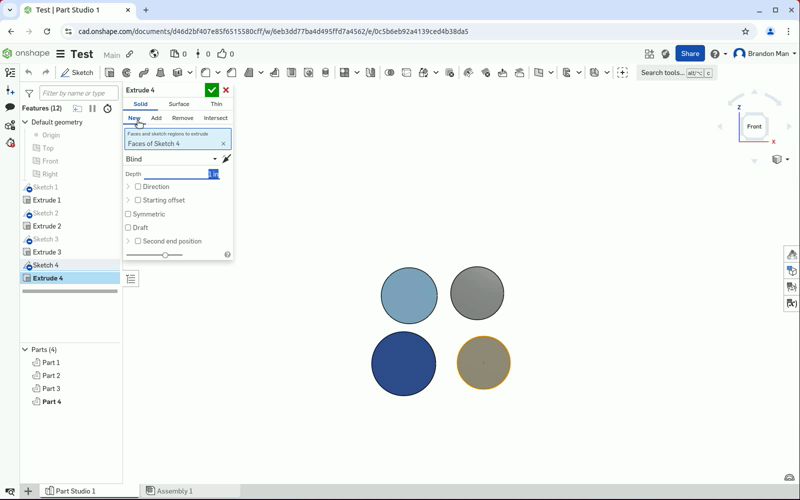
text(4.574)
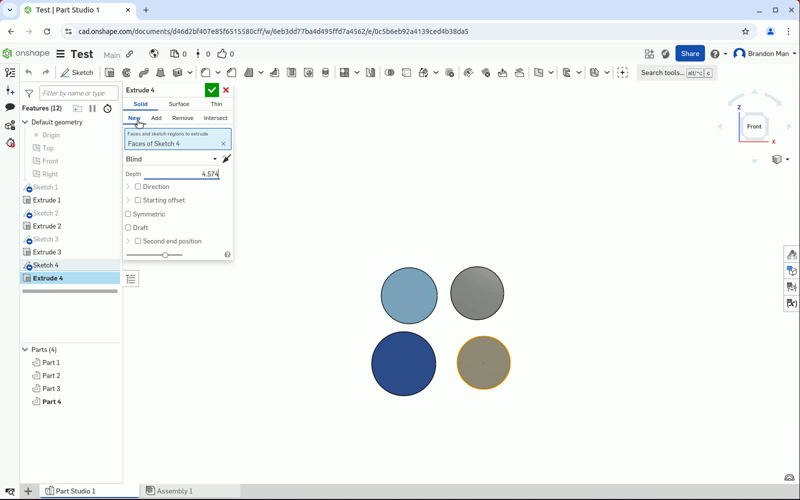
key(enter)
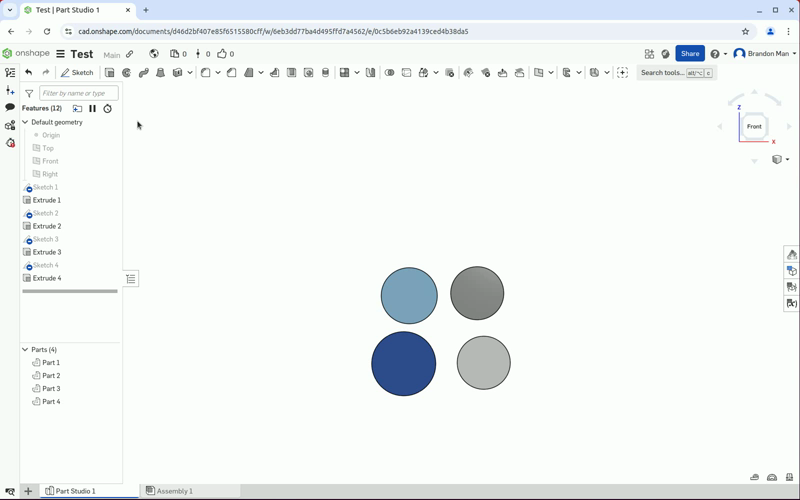
key(shift+h)
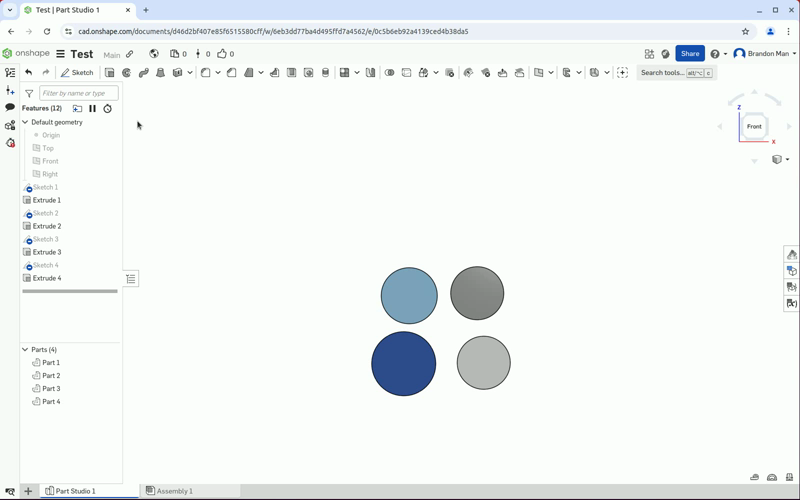
key(shift+h)
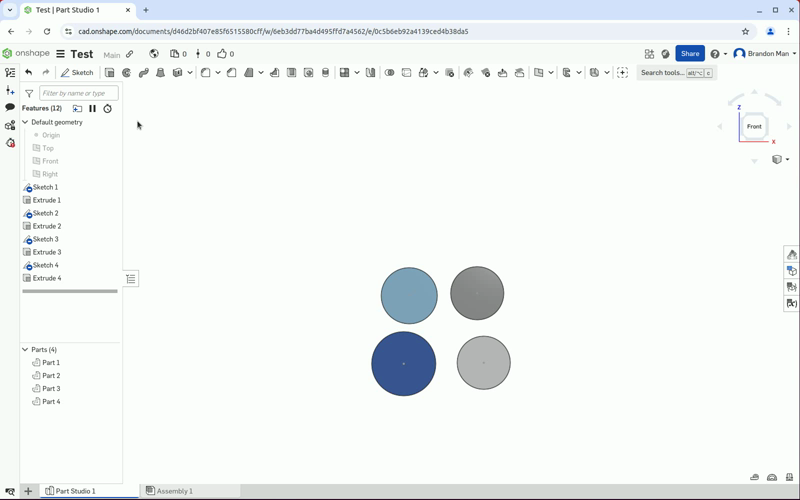
key(shift+7)
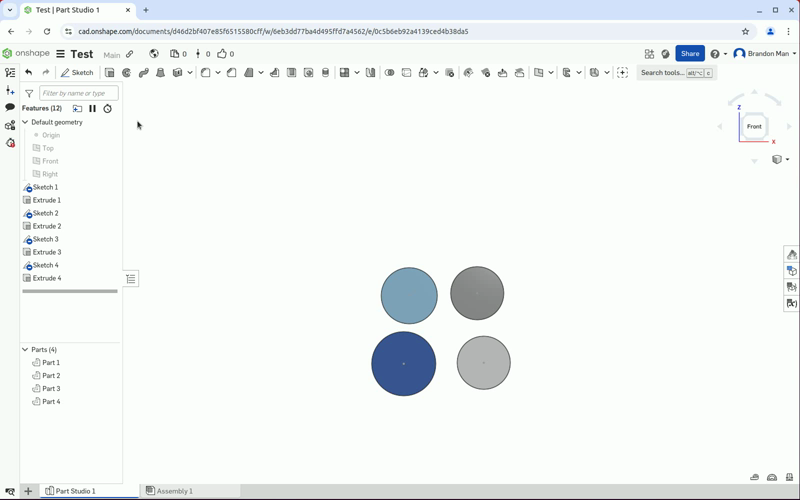
key(left, 2)
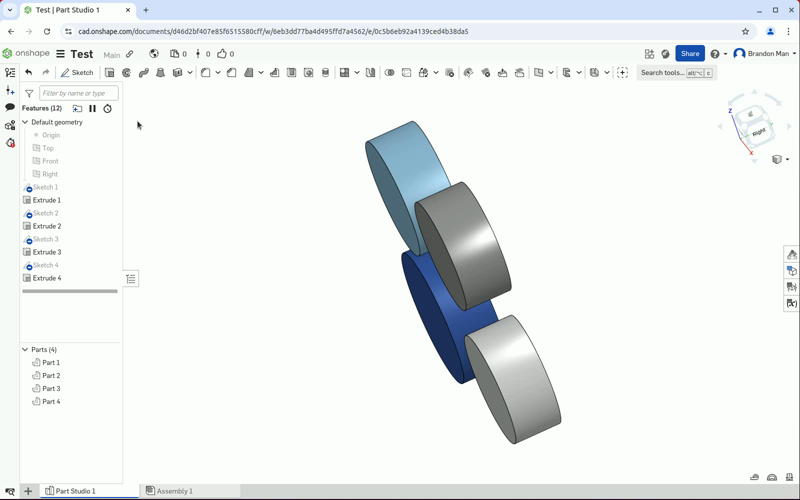
key(down, 2)
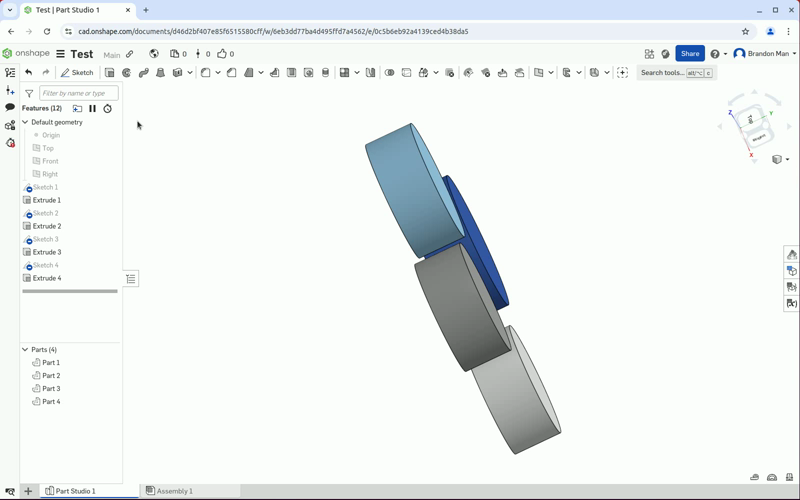
key(up, 2)
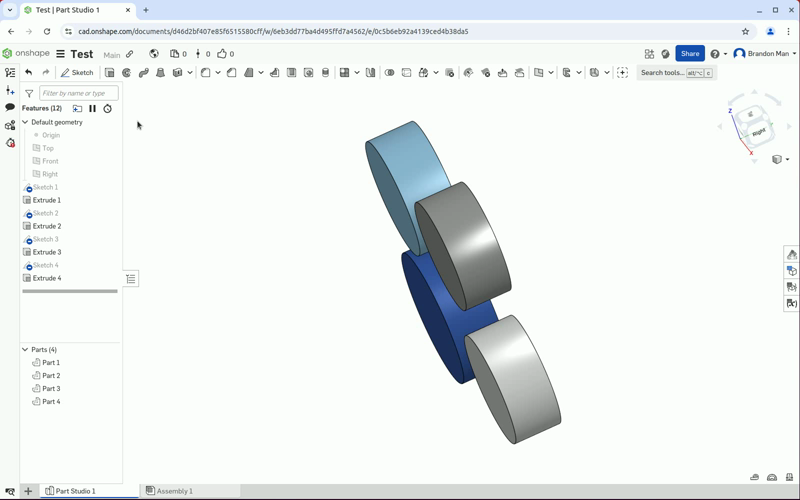
key(right, 2)
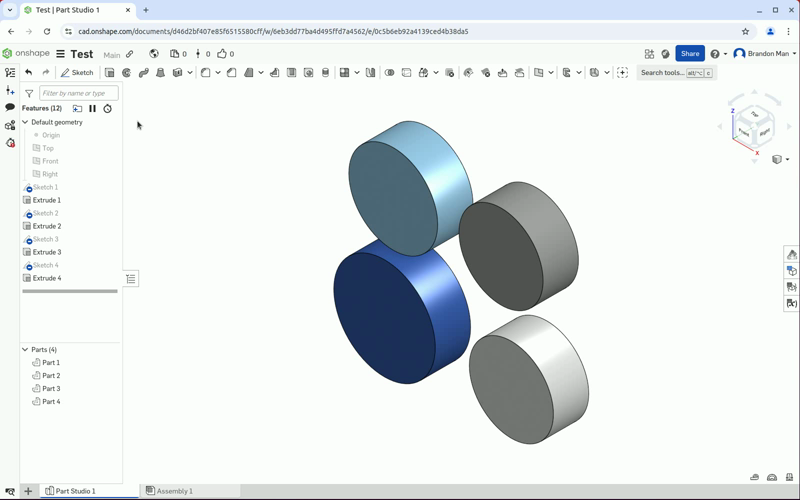
mouse_move(73, 189)
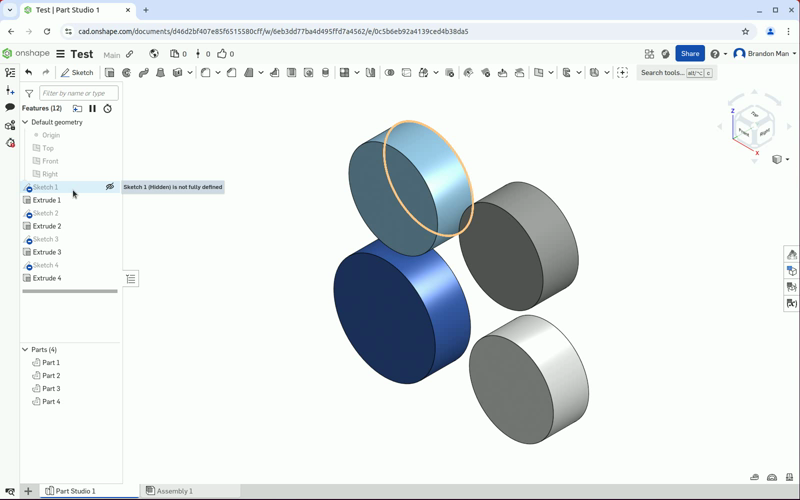
click(73, 189)